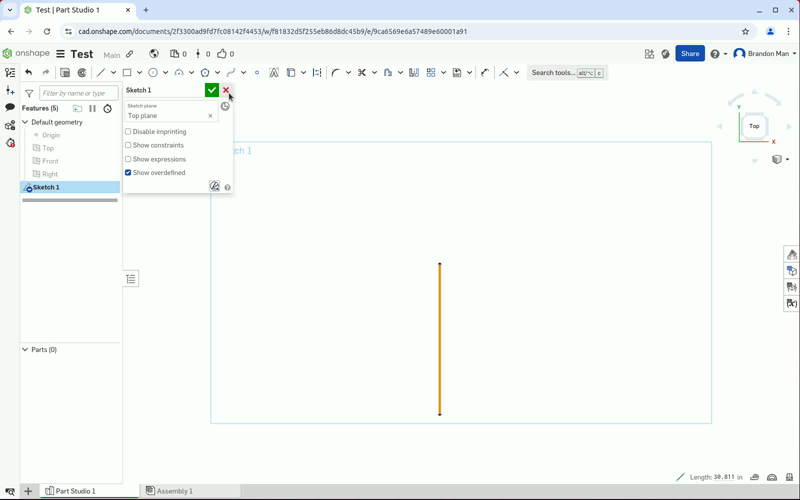
key(shift+h)
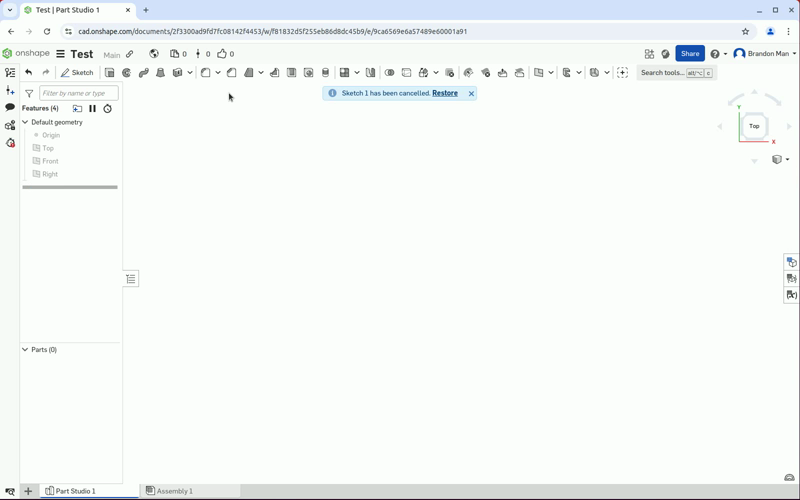
mouse_move(73, 352)
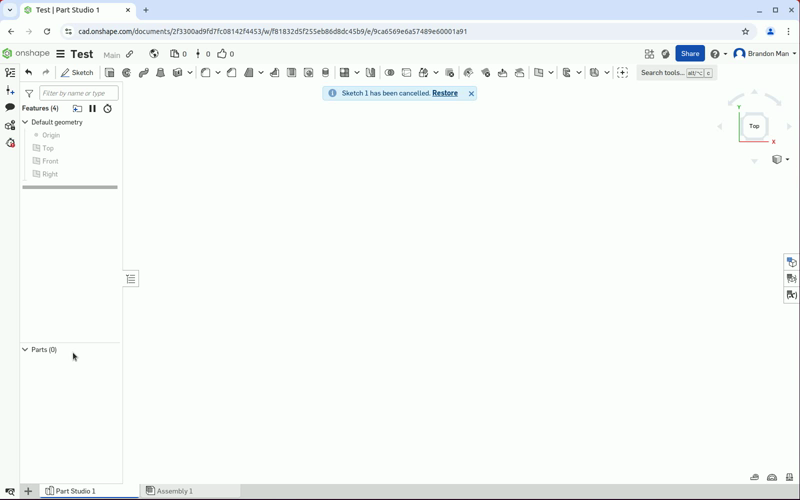
key(y)
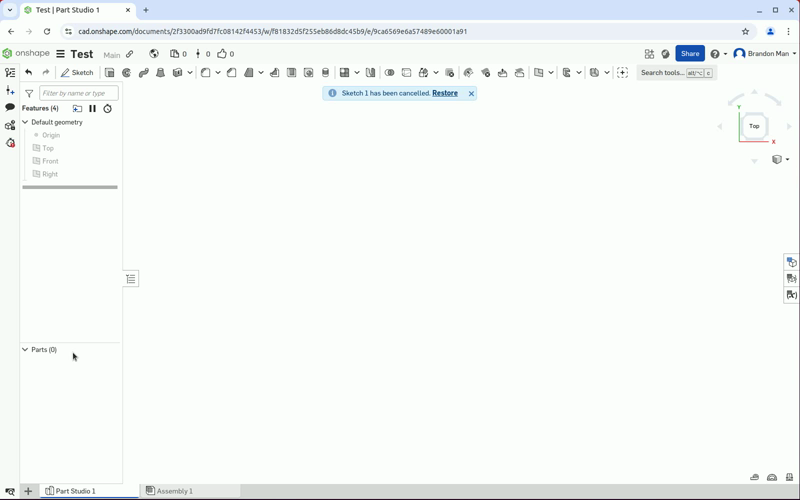
key(shift+p)
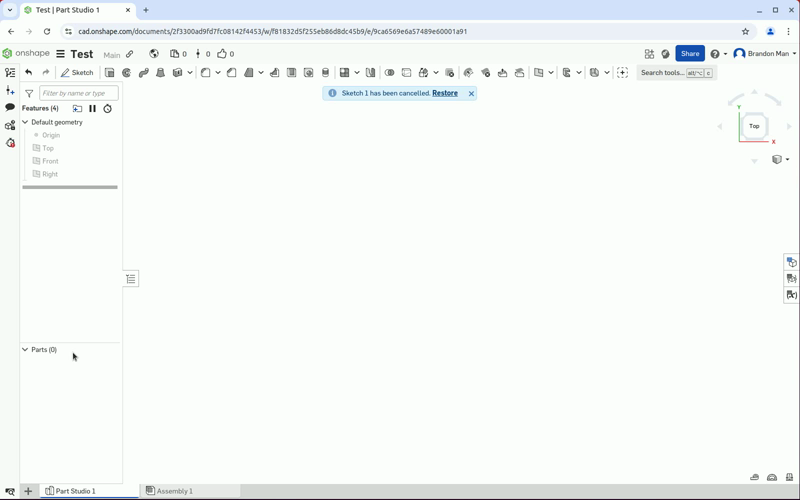
key(space)
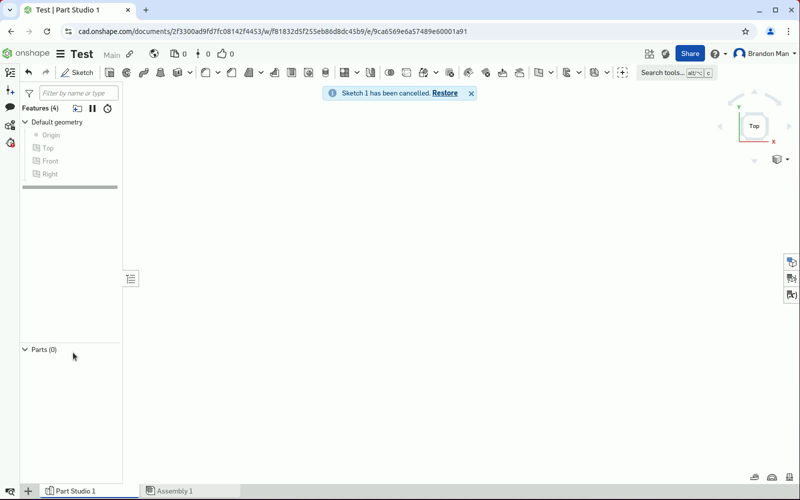
key_down(shift)
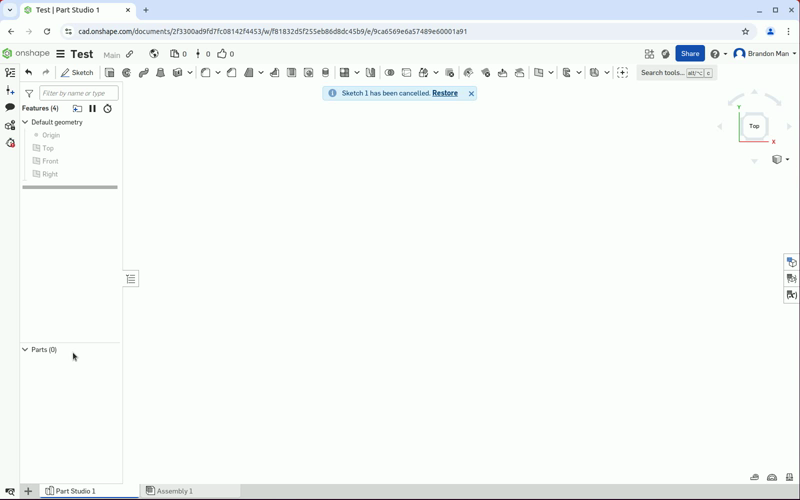
key(up)
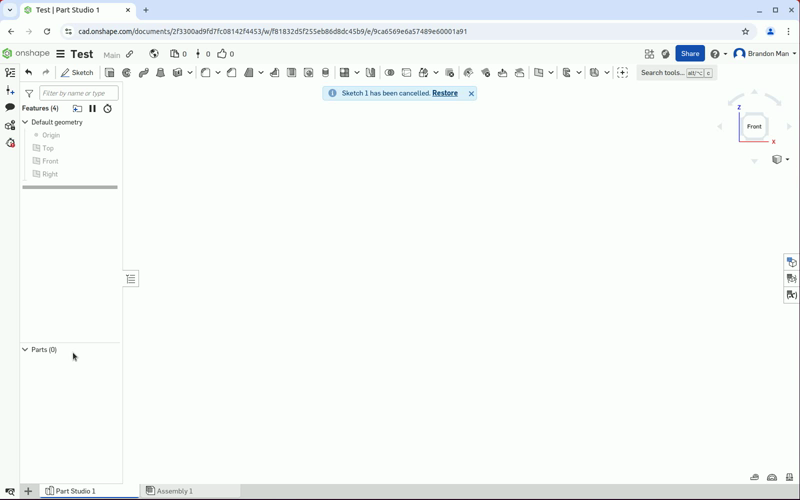
key_up(shift)
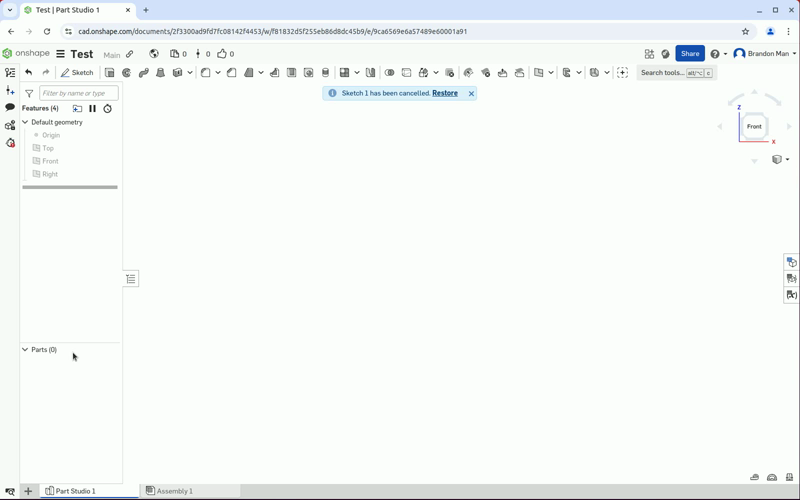
mouse_move(73, 352)
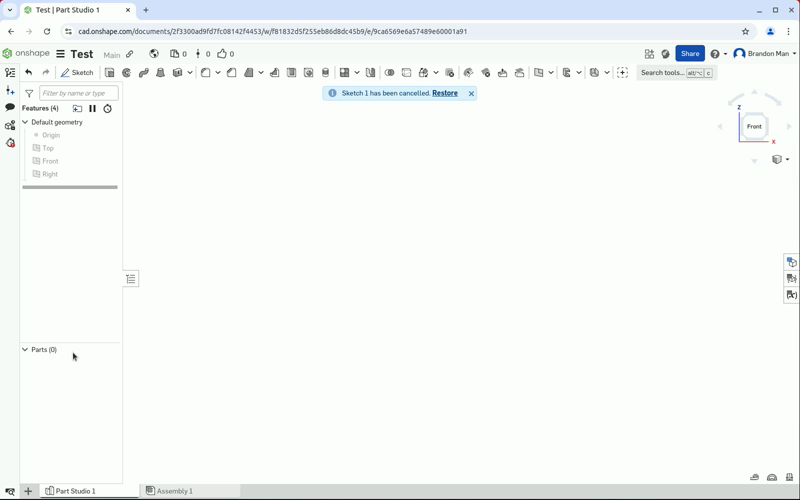
key(shift+y)
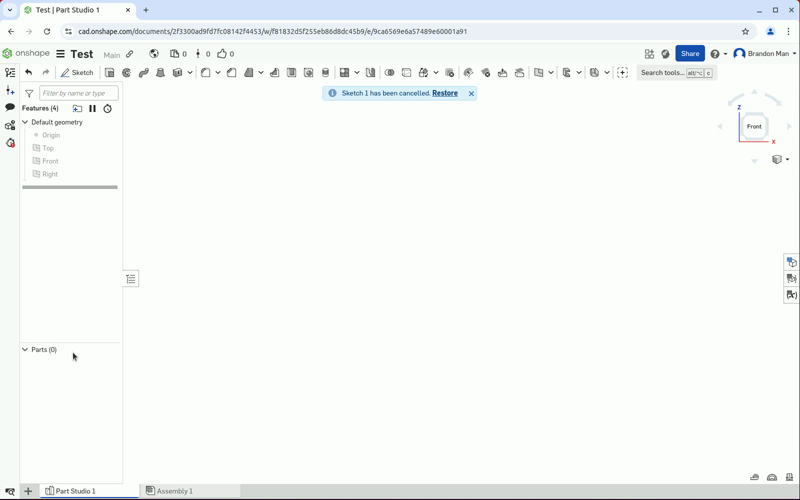
key(shift+s)
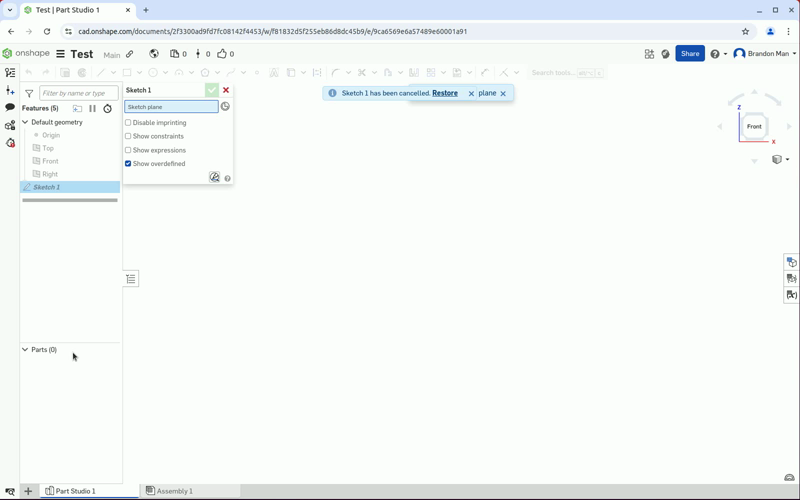
mouse_move(73, 163)
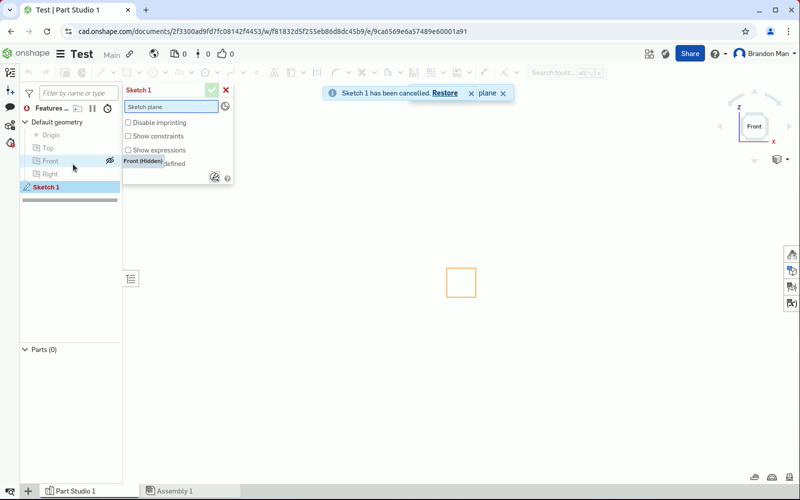
click(73, 163)
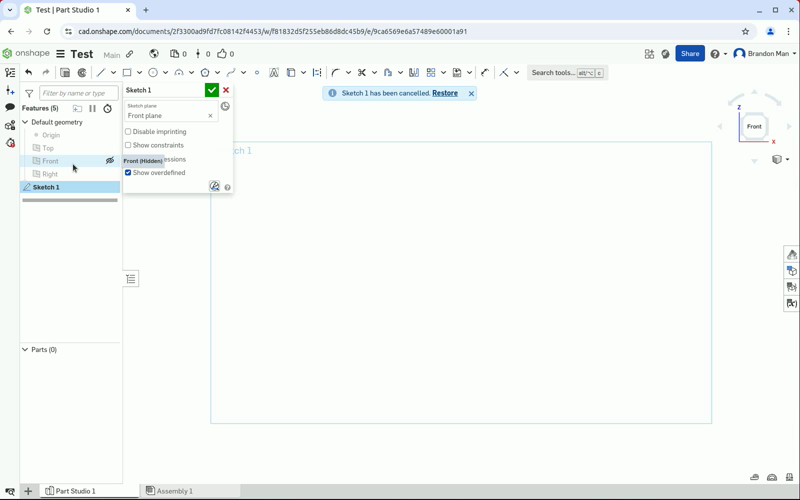
mouse_move(73, 352)
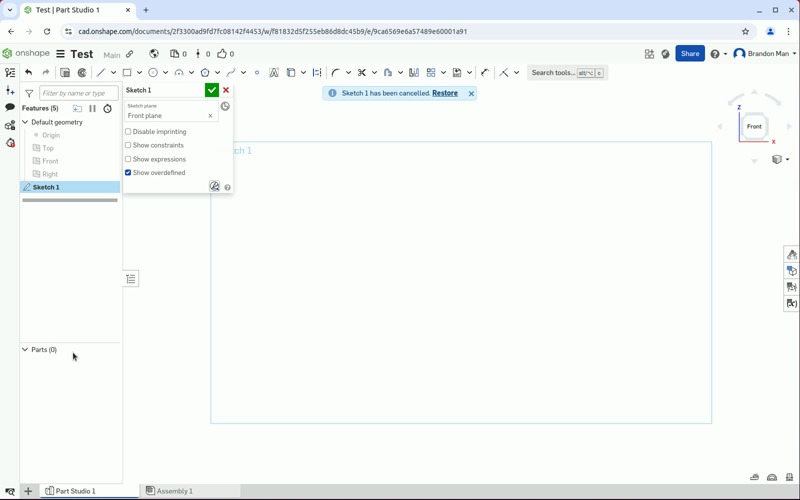
key(y)
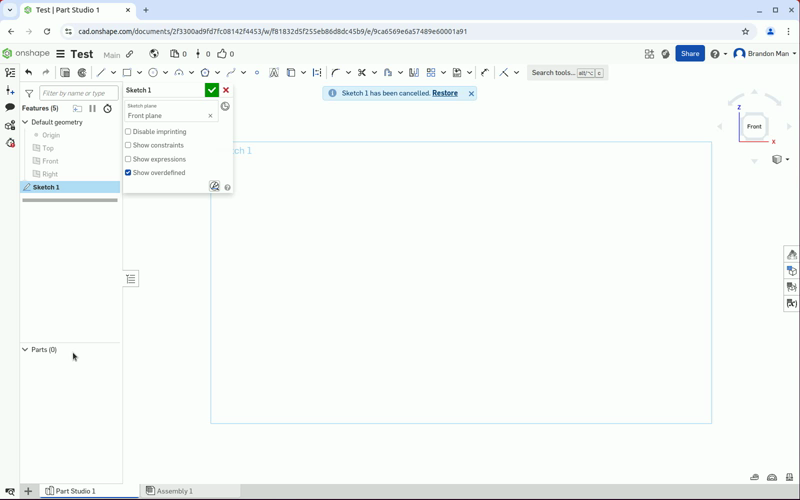
key(c)
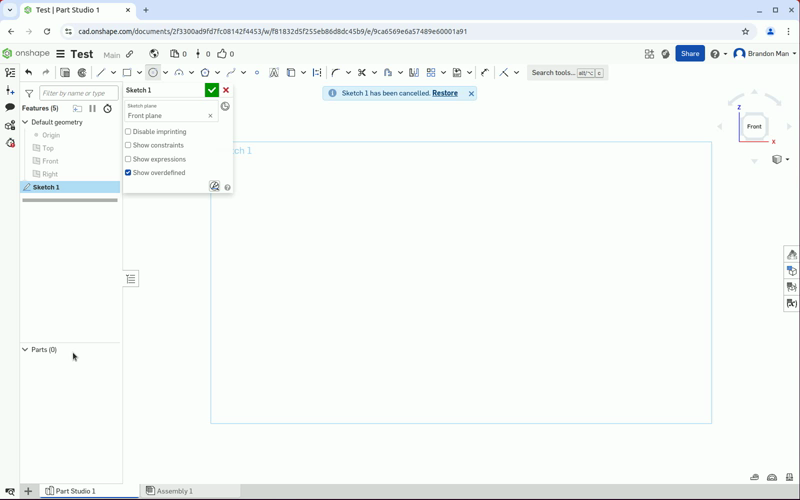
key_down(shift)
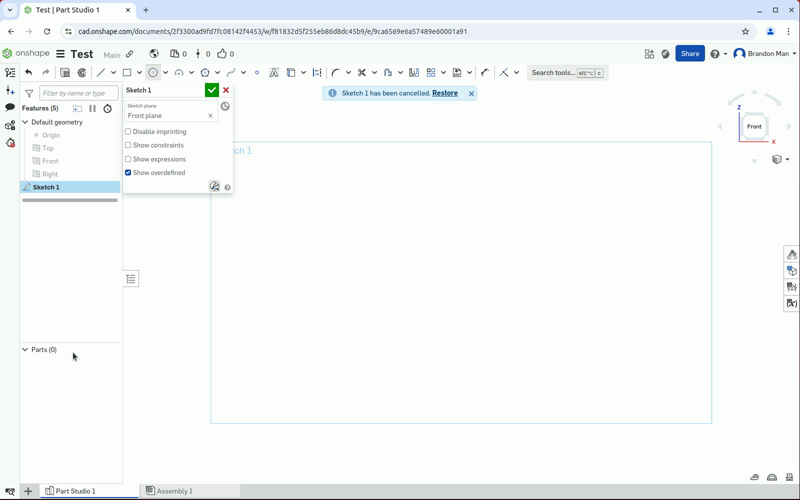
mouse_move(461, 282)
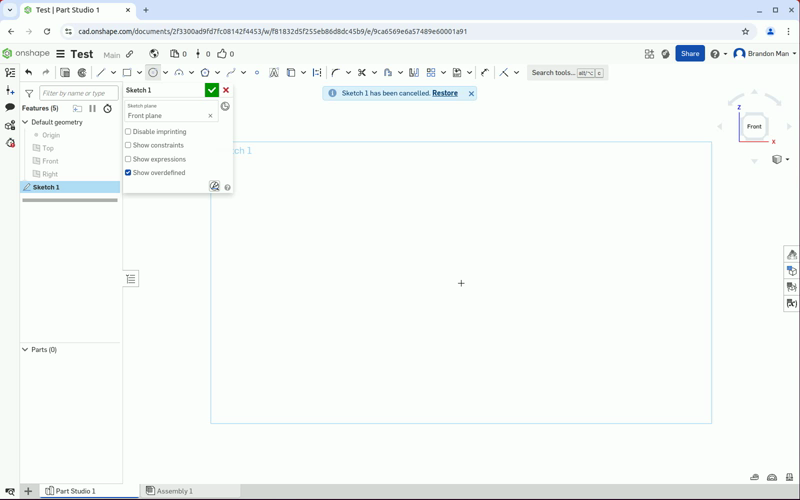
click(461, 282)
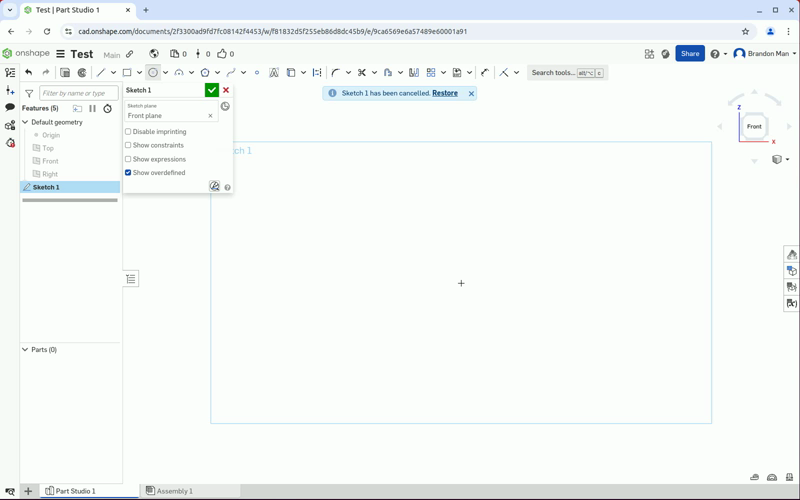
key_up(shift)
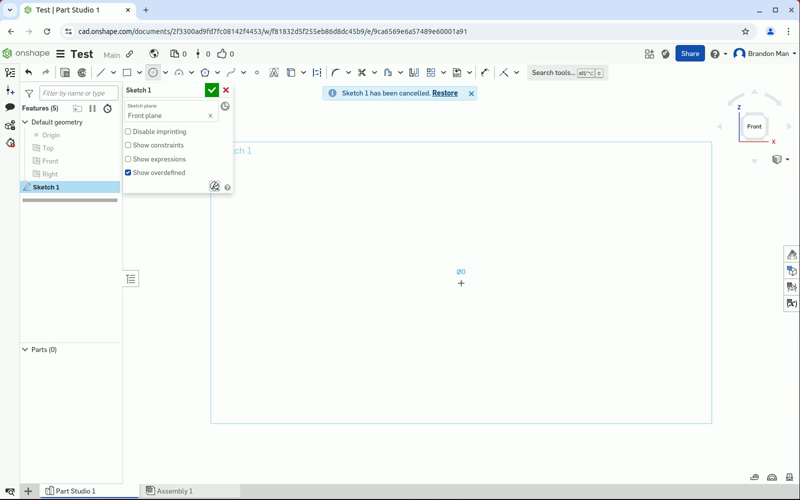
mouse_move(497, 282)
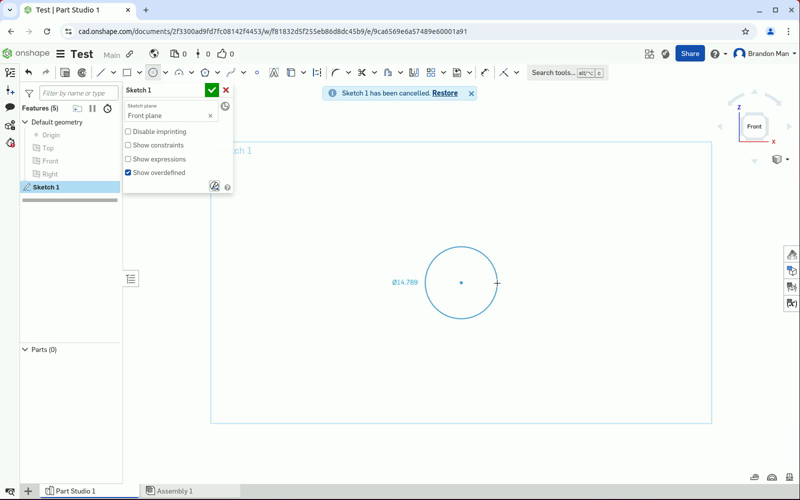
click(497, 282)
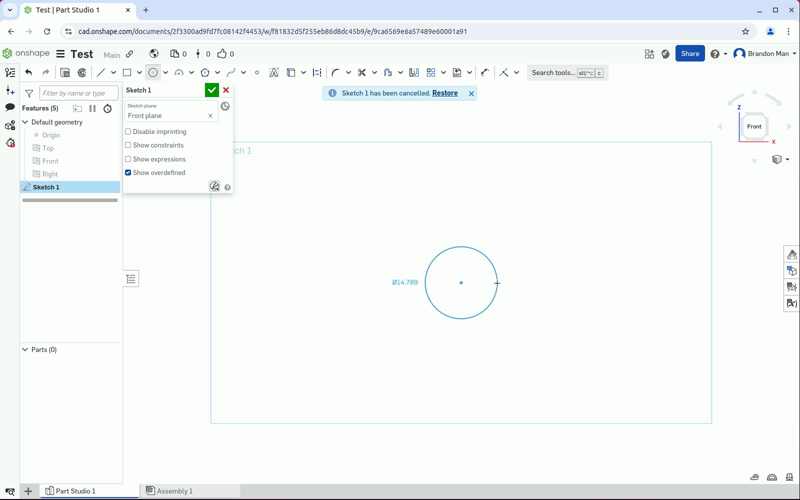
key(esc)
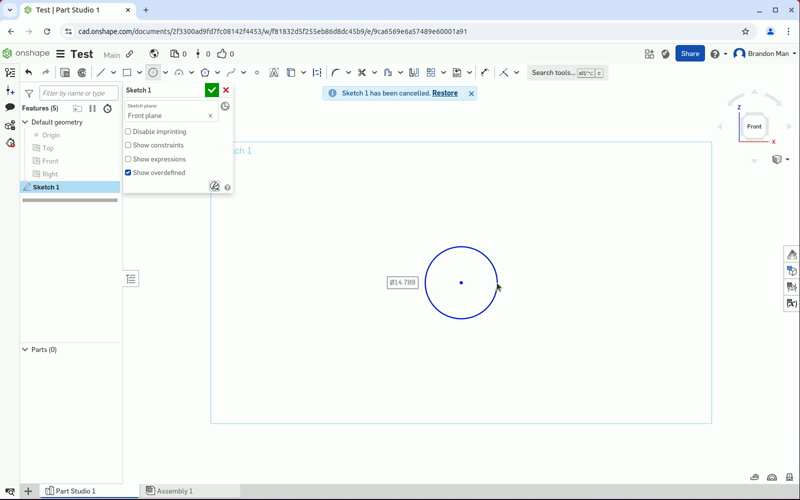
key(c)
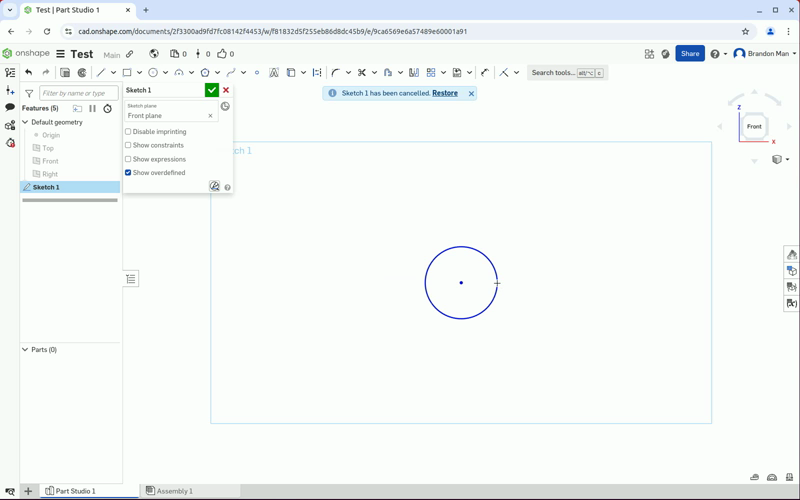
key_down(shift)
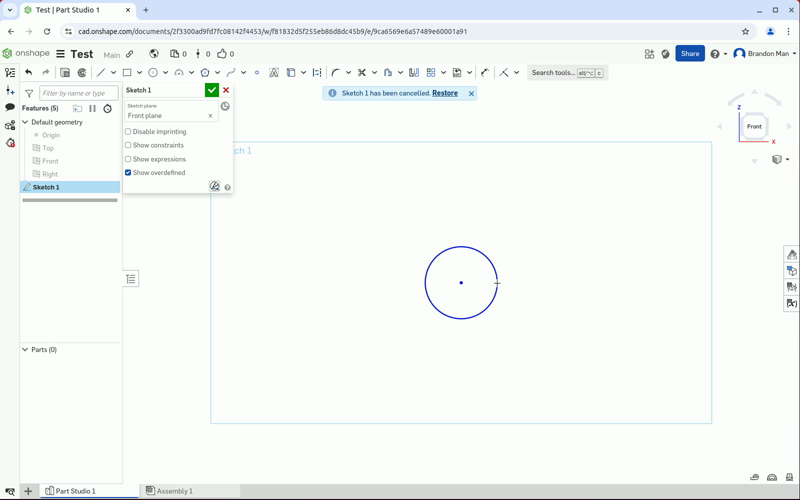
mouse_move(461, 282)
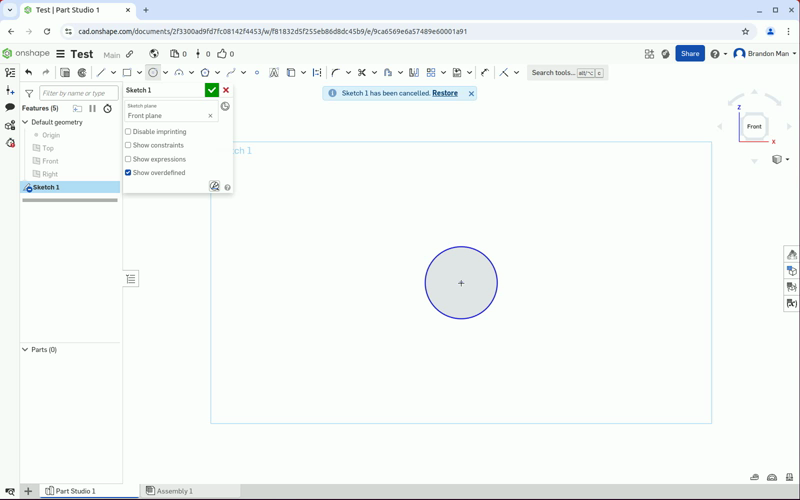
click(461, 282)
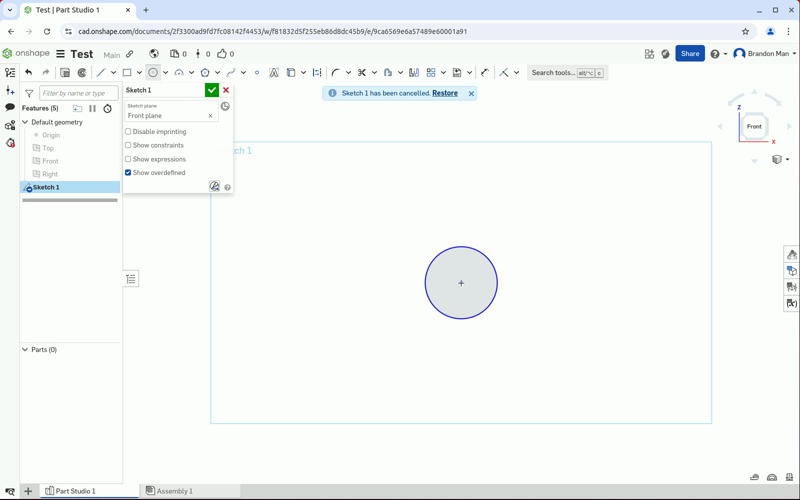
key_up(shift)
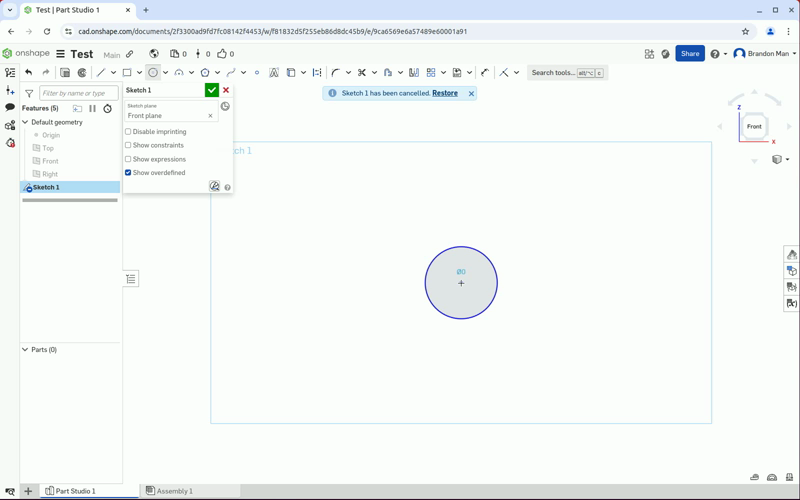
mouse_move(479, 282)
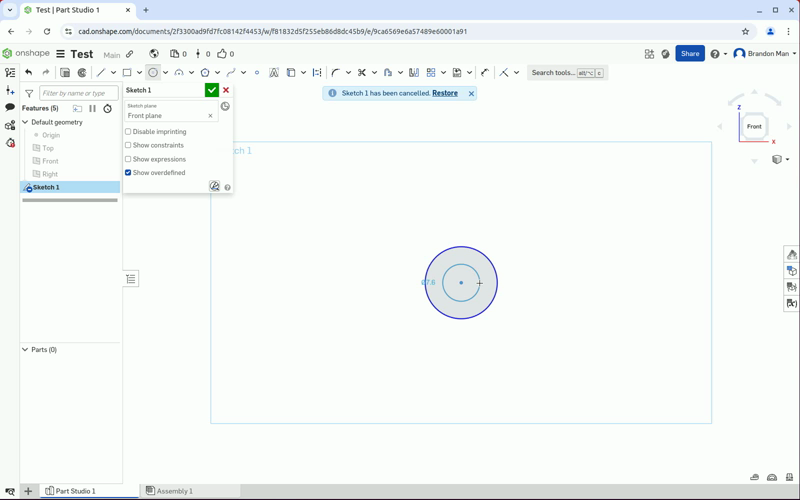
click(479, 282)
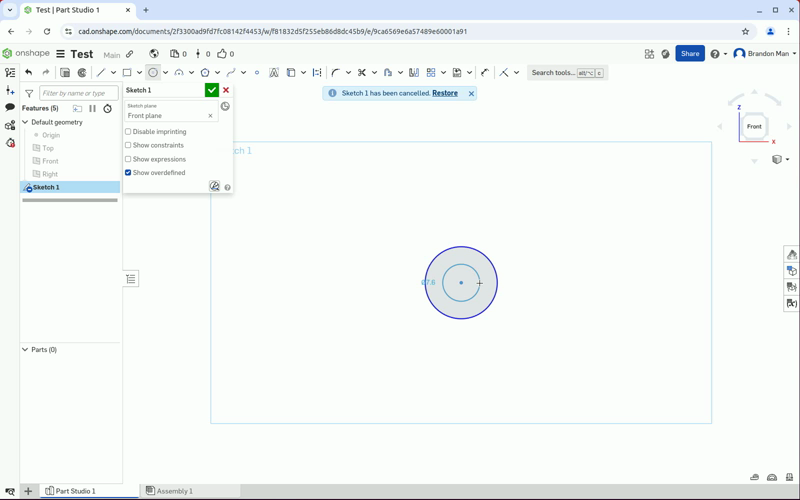
key(esc)
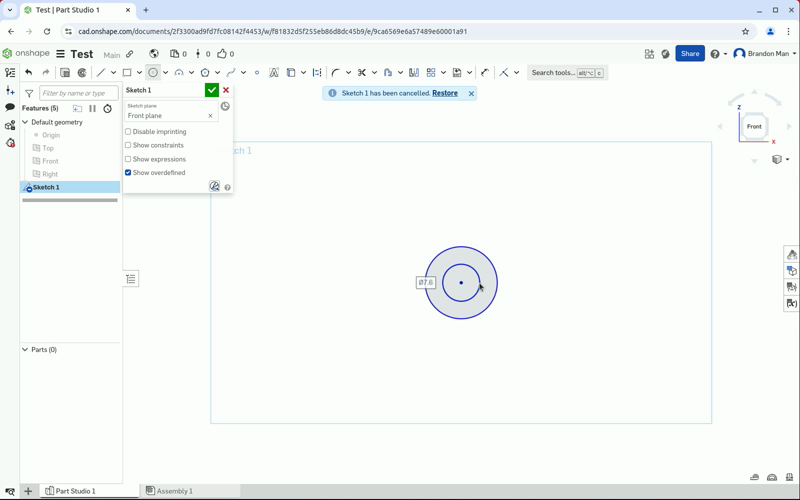
mouse_move(433, 270)
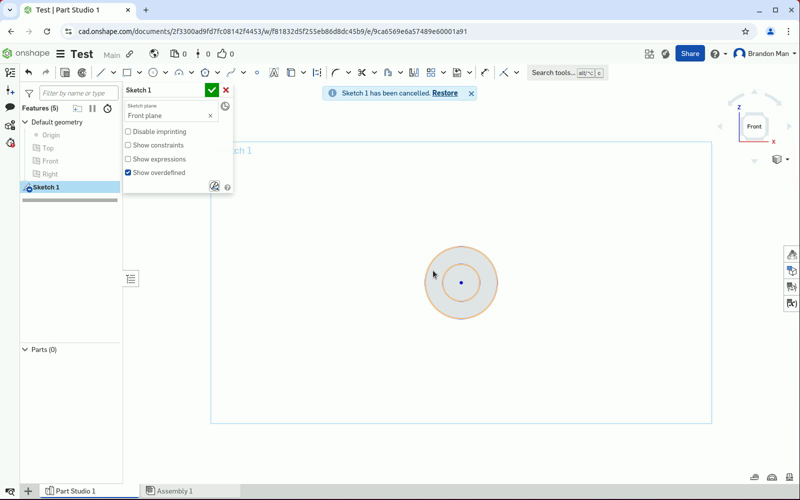
click(433, 270)
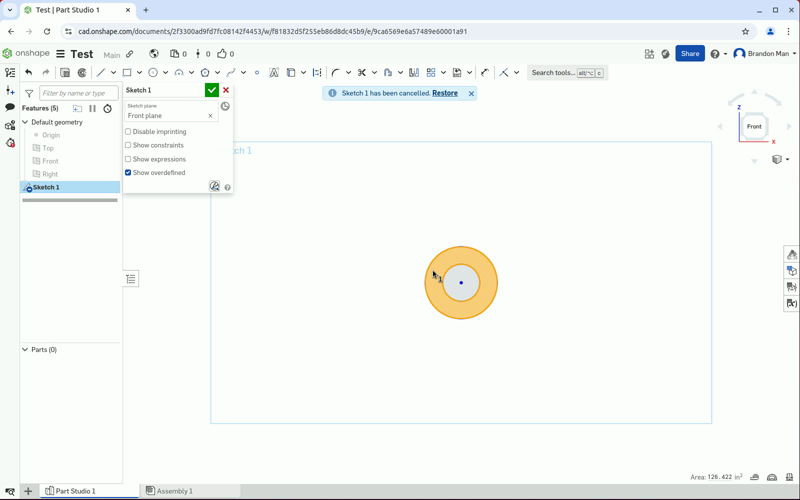
mouse_move(73, 352)
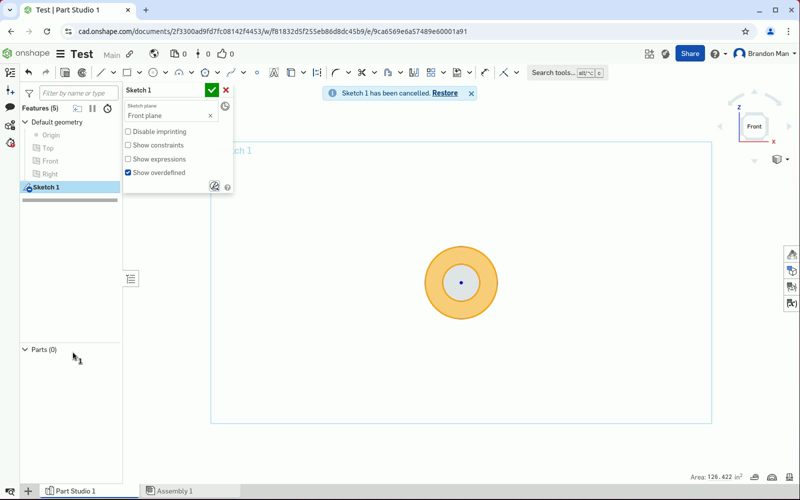
key(shift+y)
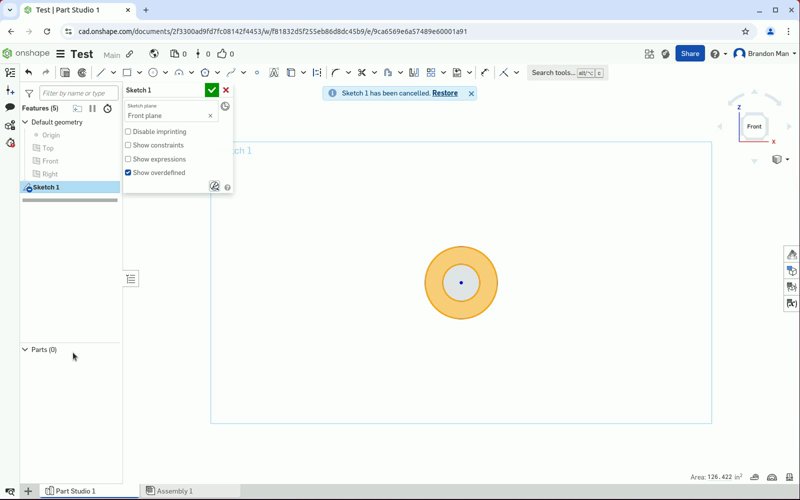
key(shift+e)
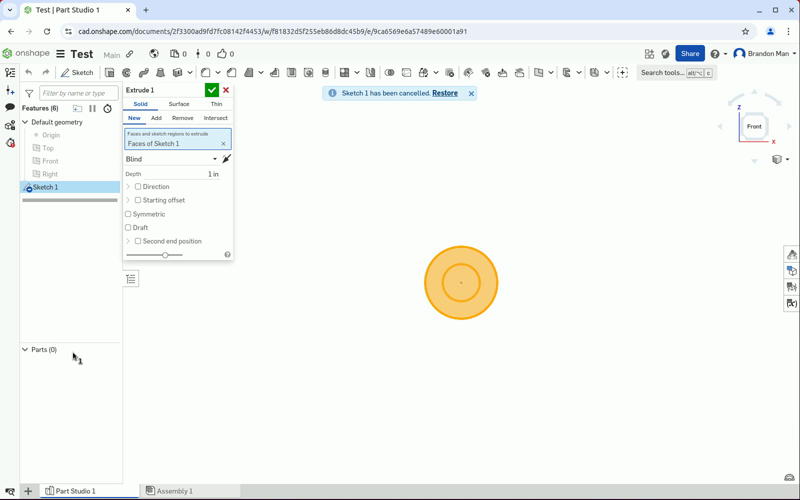
mouse_move(143, 106)
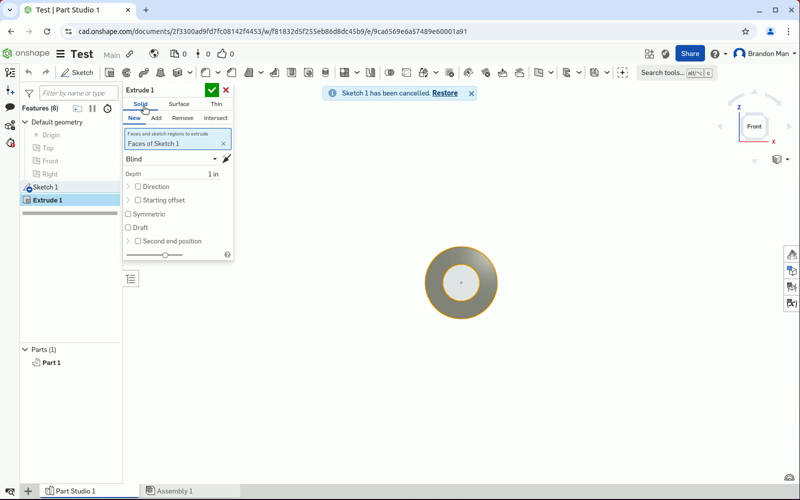
click(143, 106)
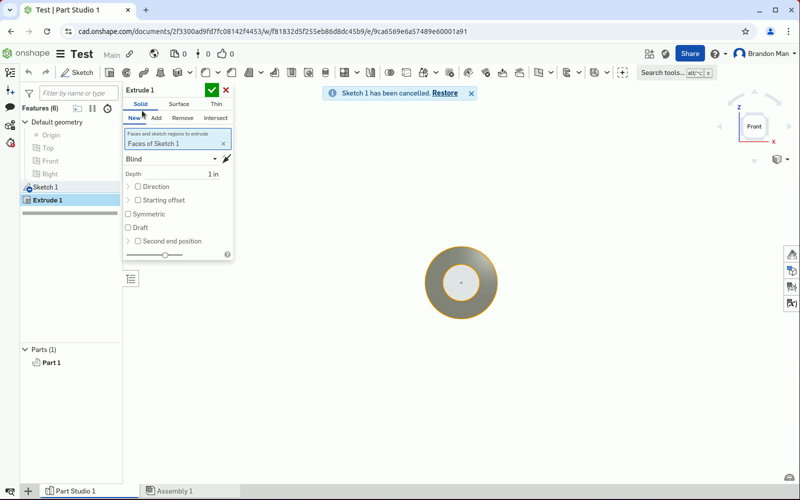
mouse_move(137, 120)
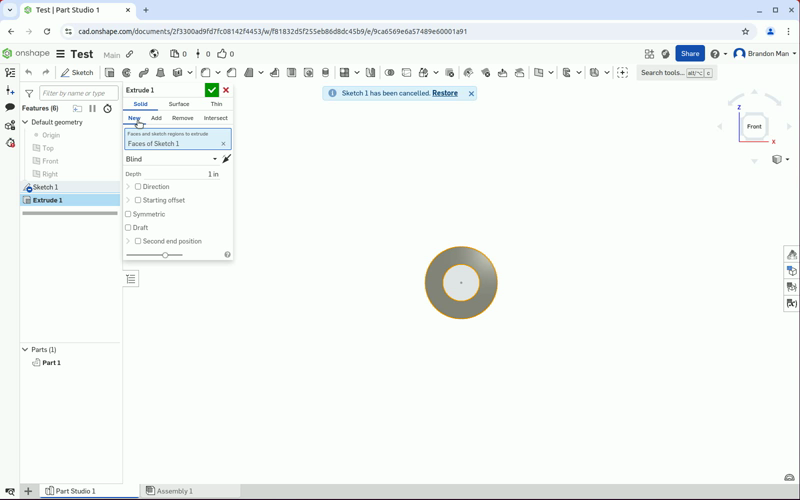
click(137, 120)
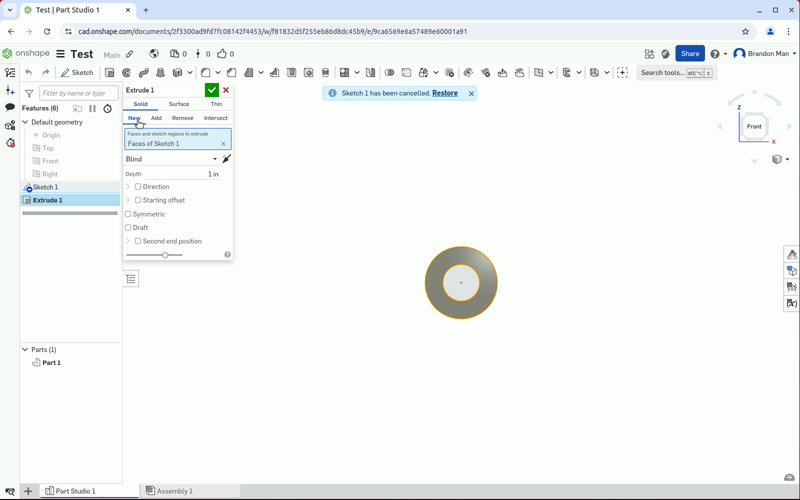
key(tab, 4)
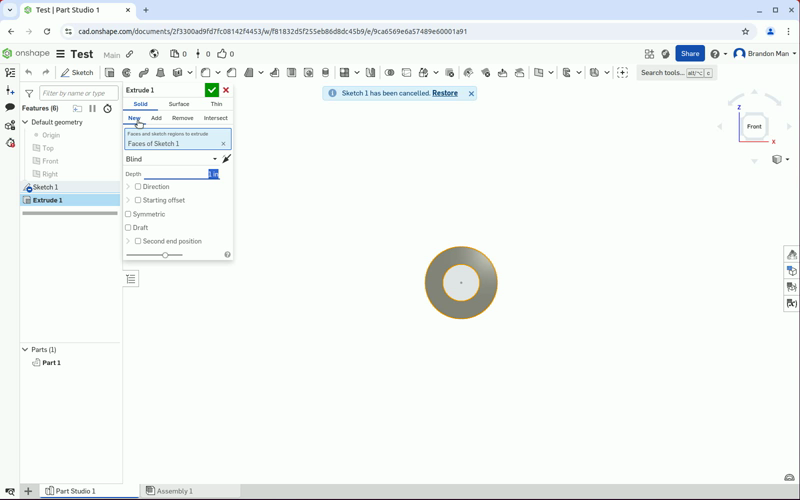
text(8.666)
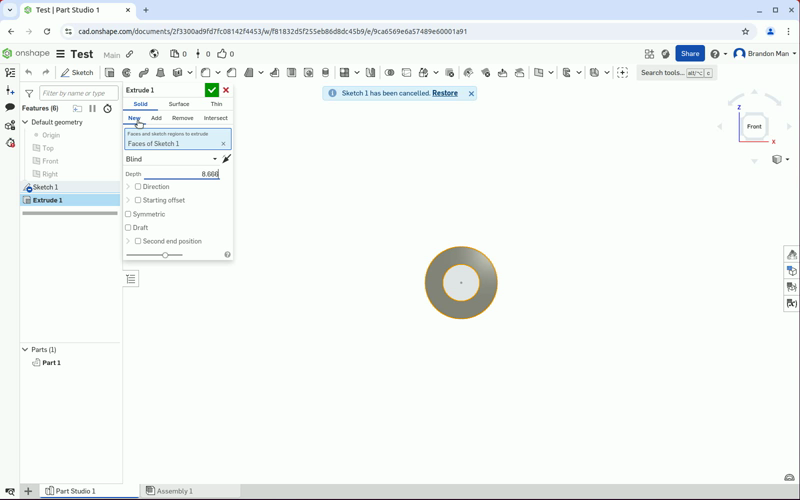
key(tab, 3)
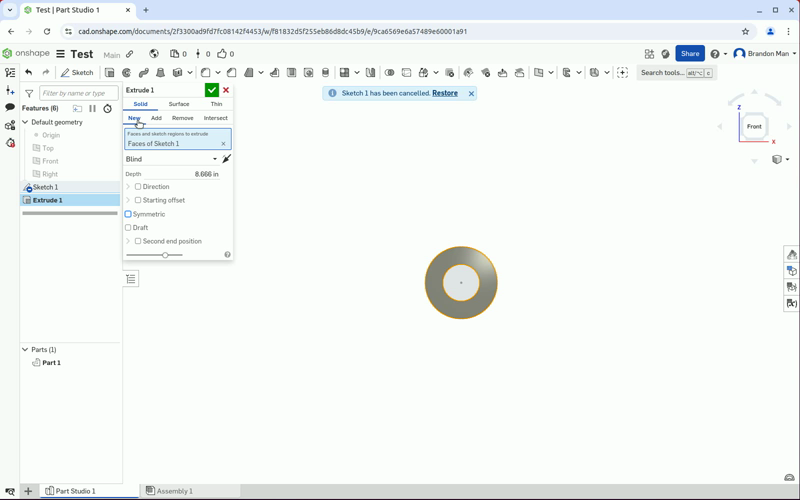
key(space)
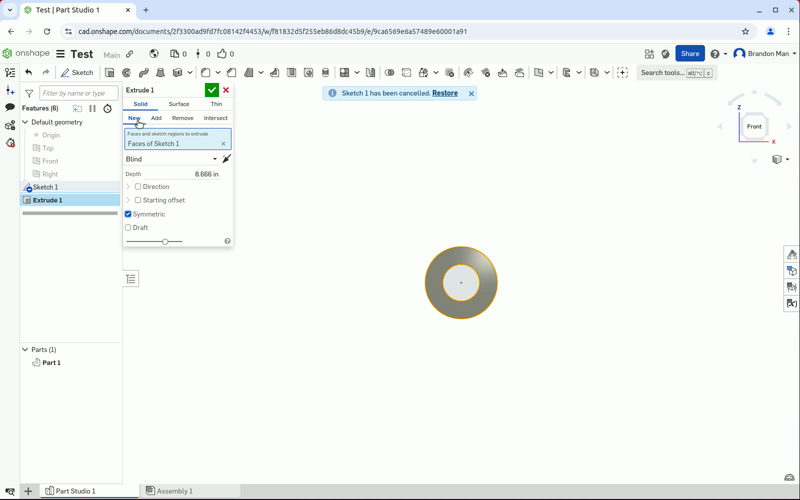
key(enter)
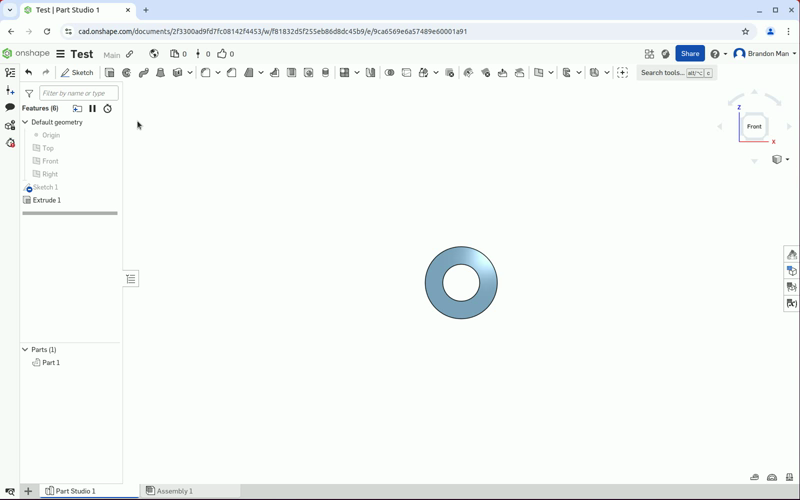
key(shift+h)
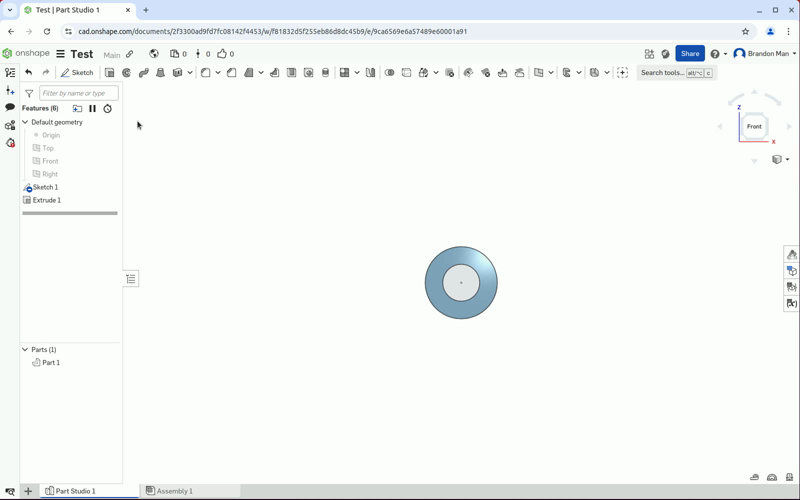
key(shift+h)
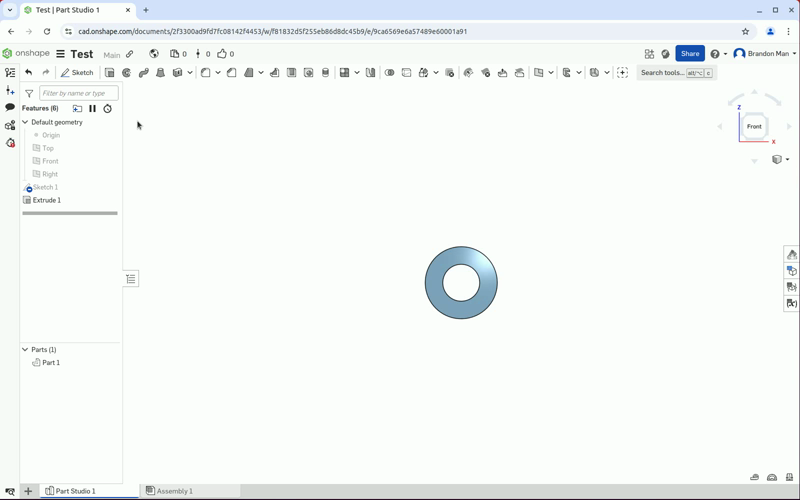
mouse_move(73, 189)
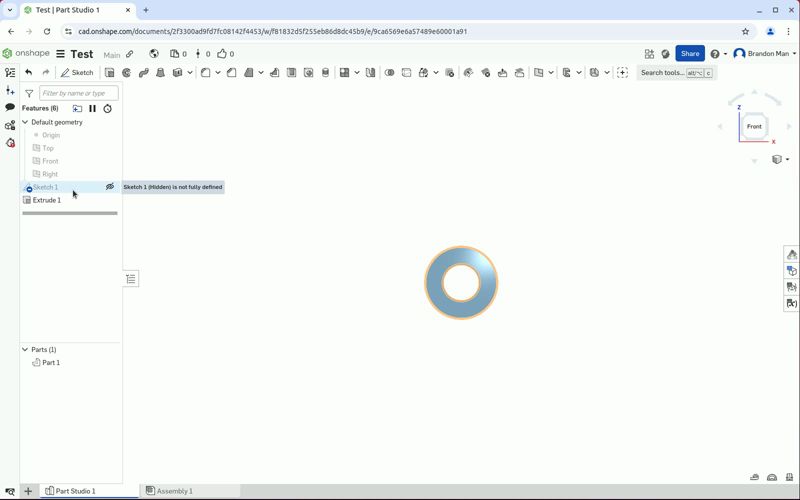
click(73, 189)
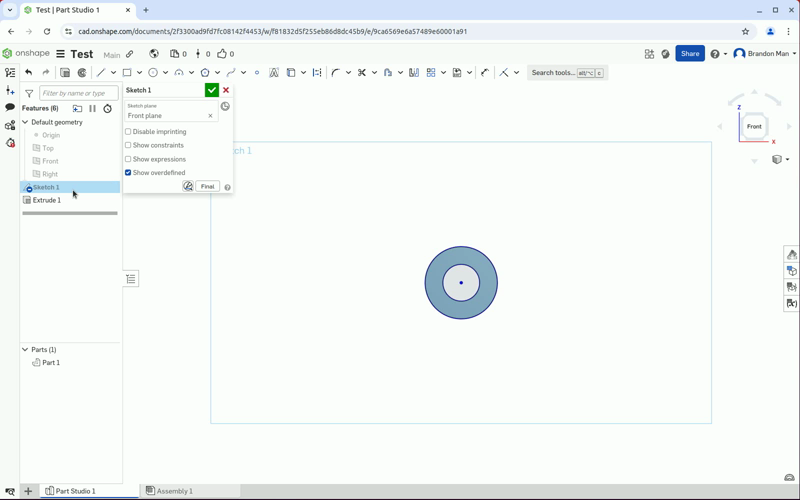
mouse_move(229, 92)
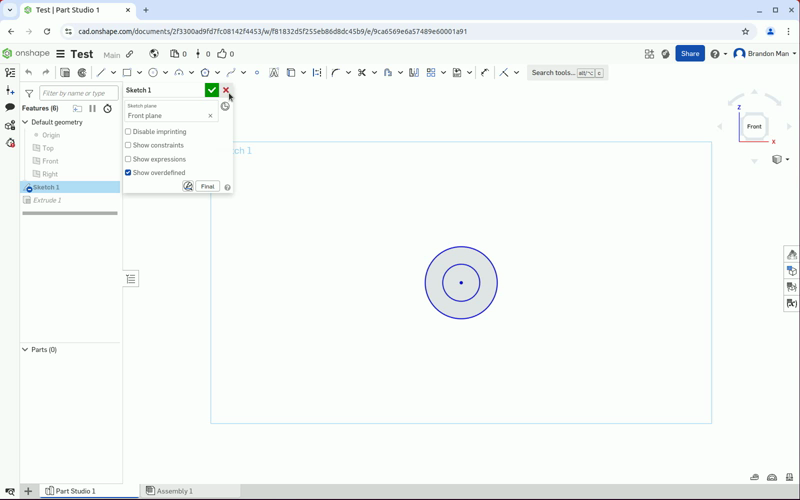
click(229, 92)
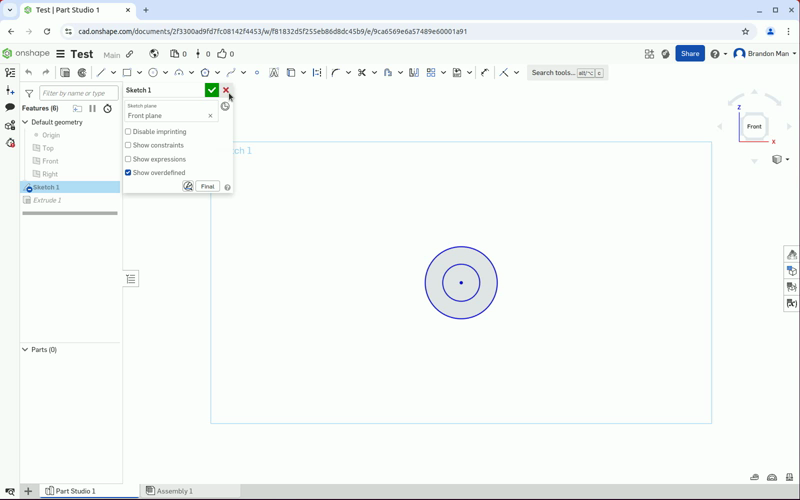
key(shift+s)
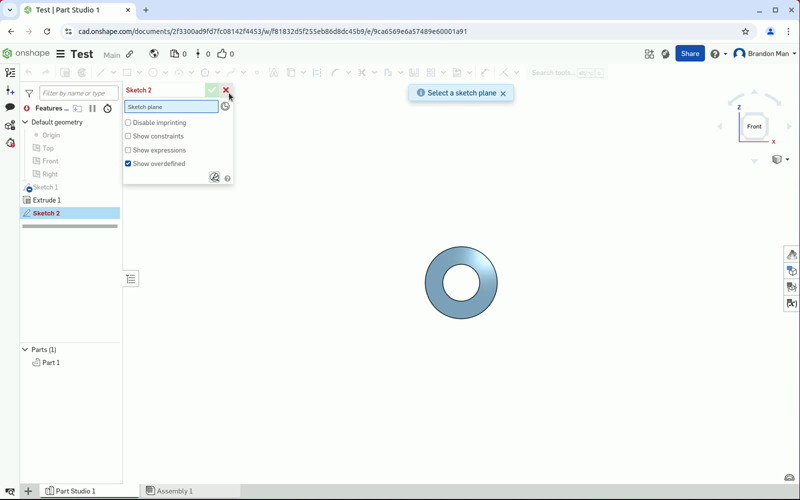
mouse_move(73, 163)
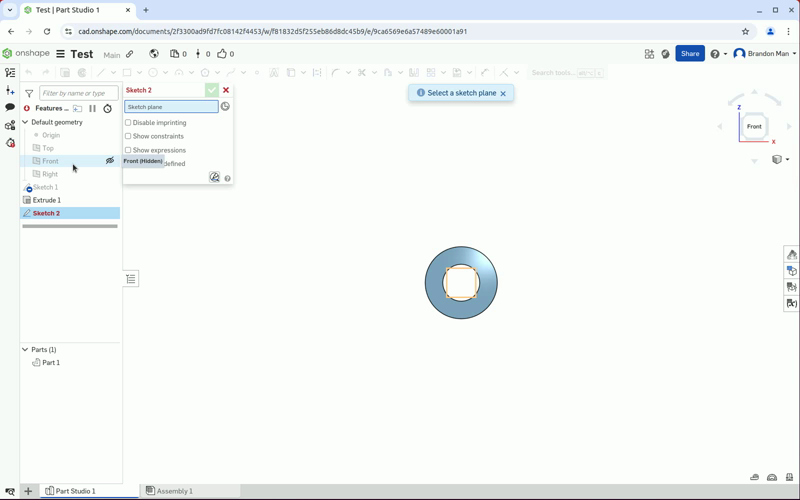
click(73, 163)
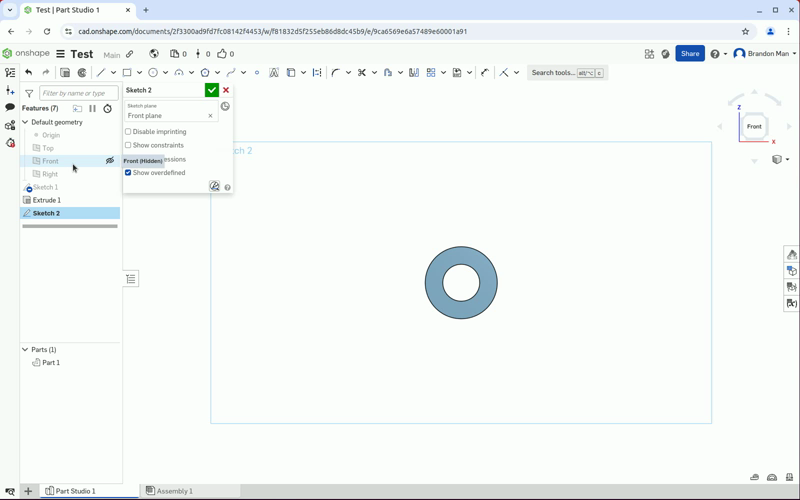
mouse_move(73, 352)
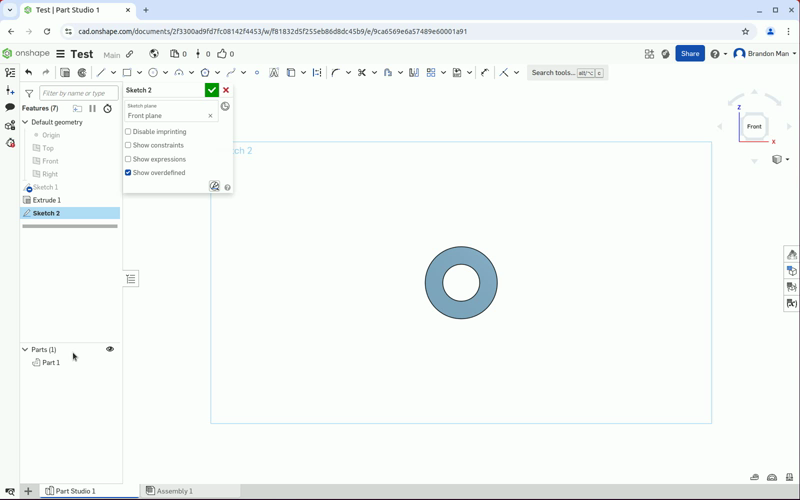
key(y)
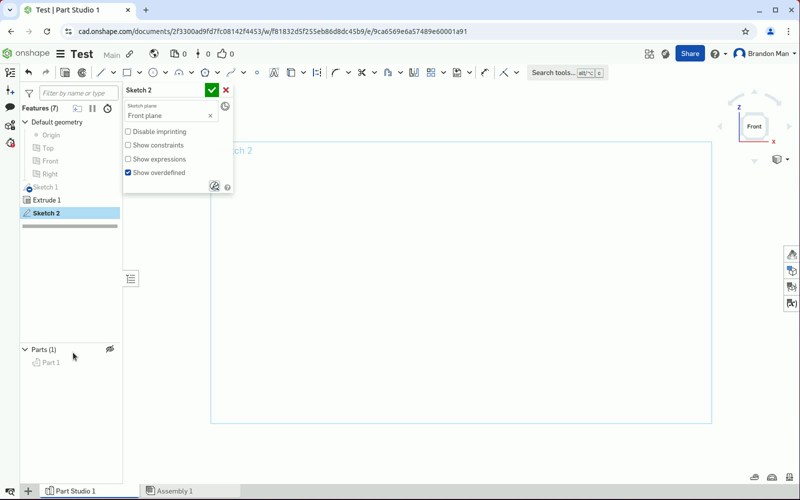
key(l)
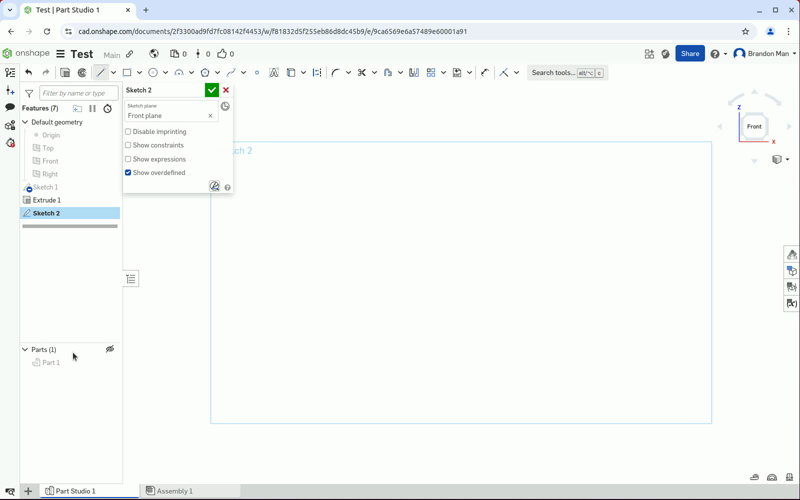
key_down(shift)
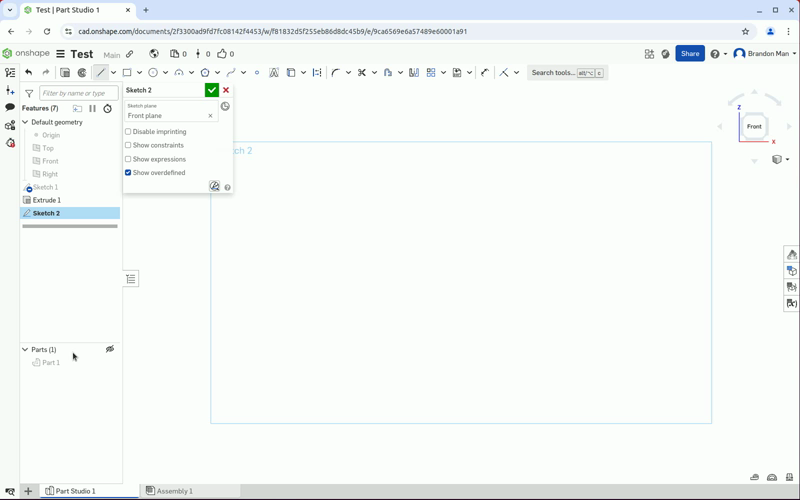
mouse_move(483, 309)
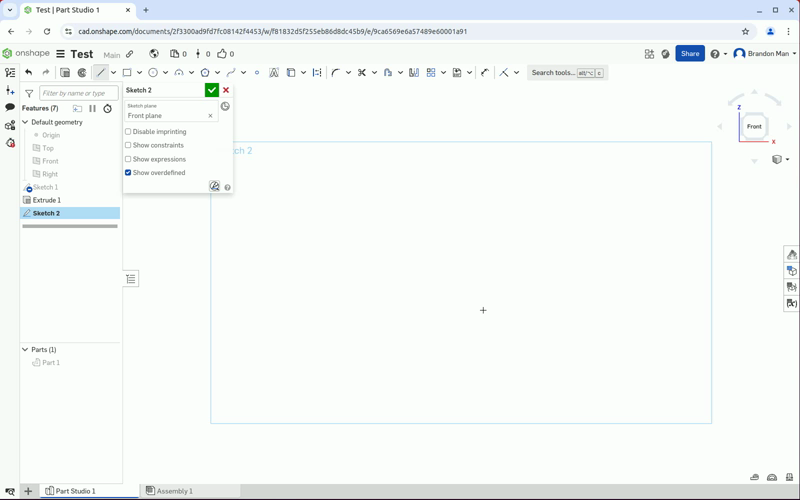
click(483, 309)
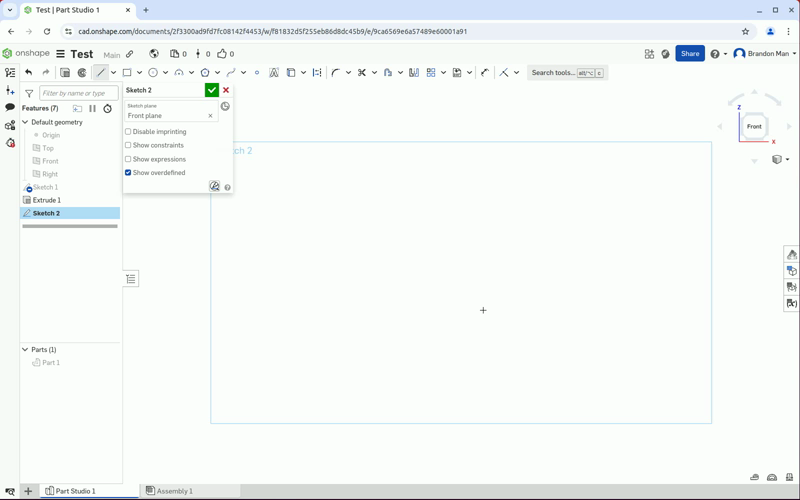
key_up(shift)
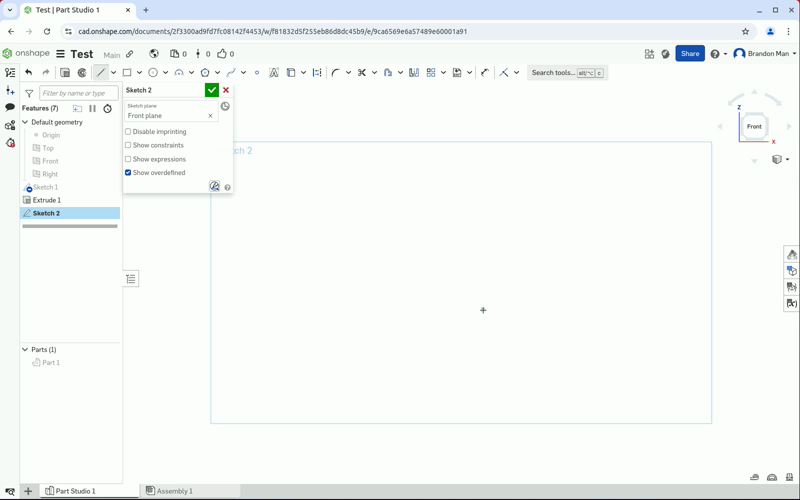
key_down(shift)
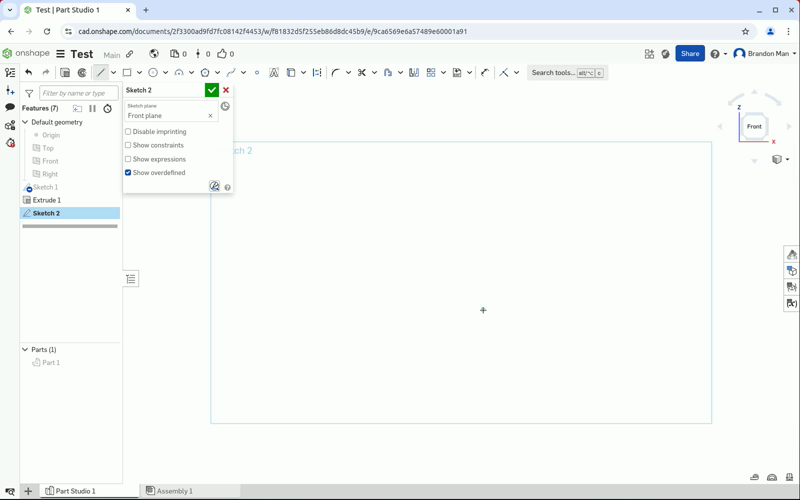
mouse_move(573, 309)
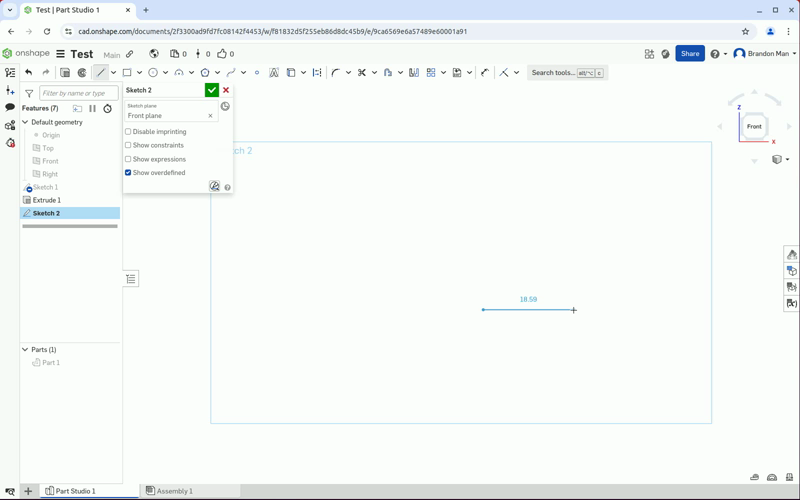
click(573, 309)
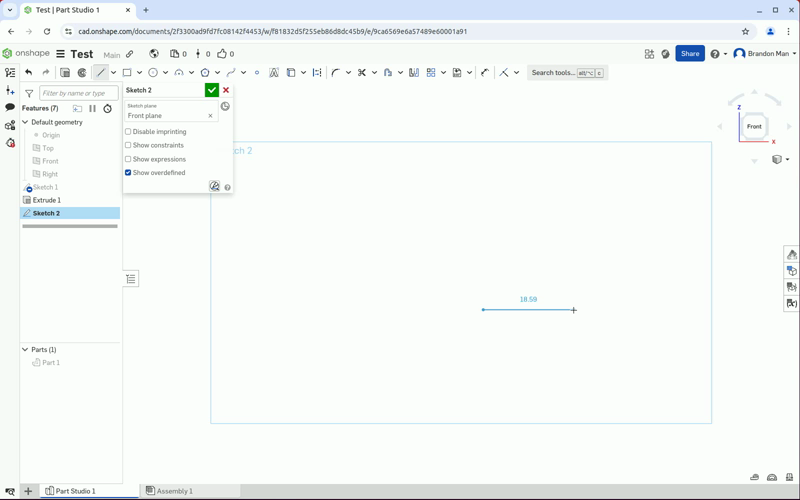
key_up(shift)
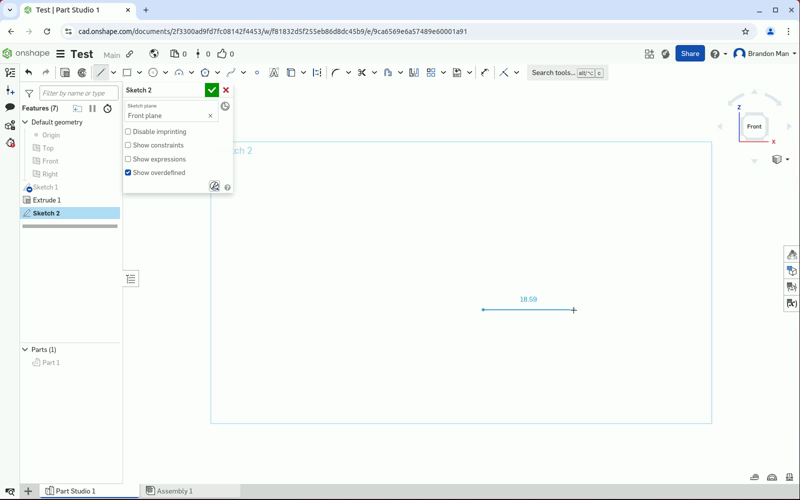
key_down(shift)
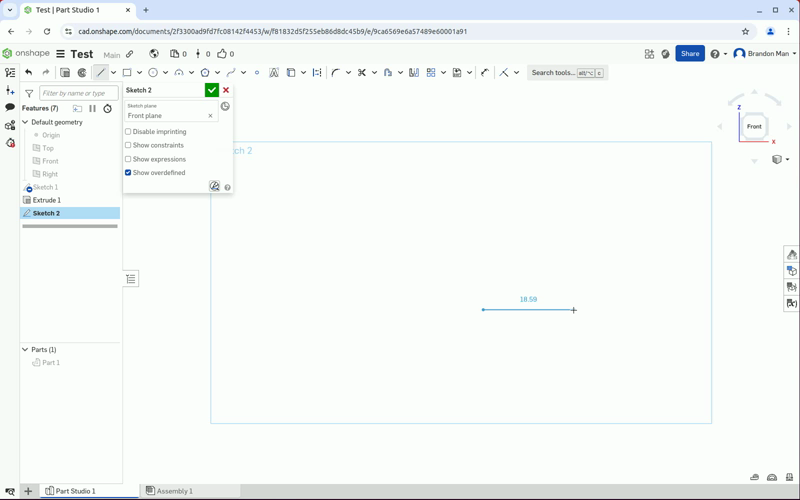
mouse_move(589, 309)
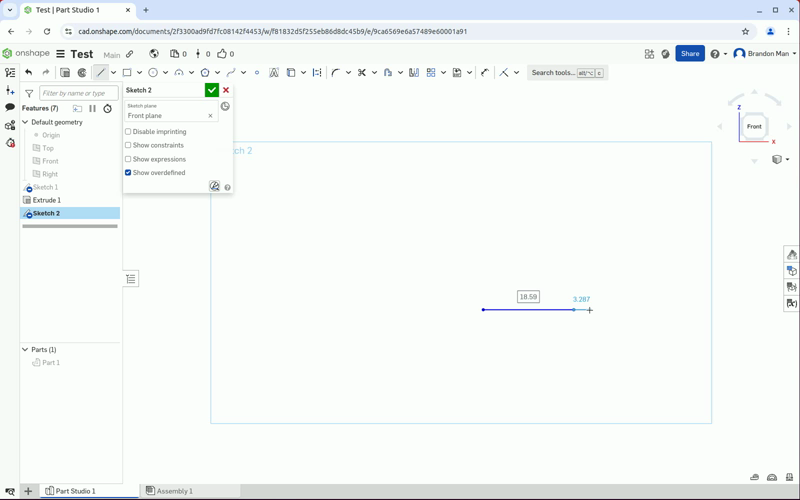
mouse_move(573, 256)
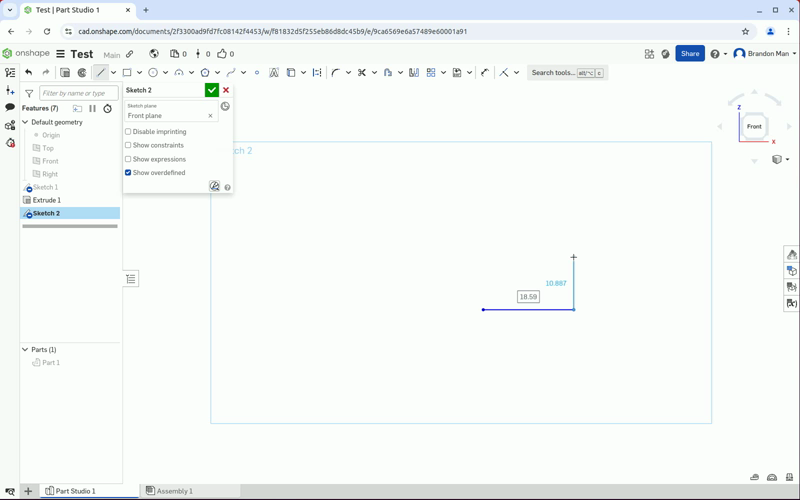
click(573, 256)
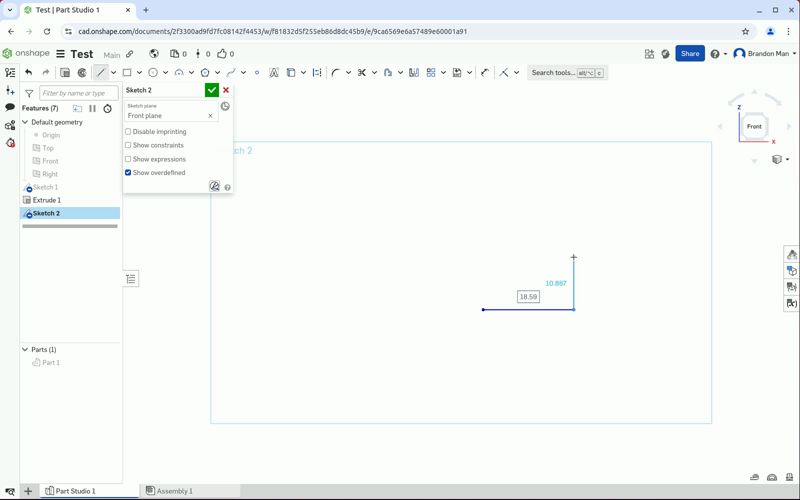
key_up(shift)
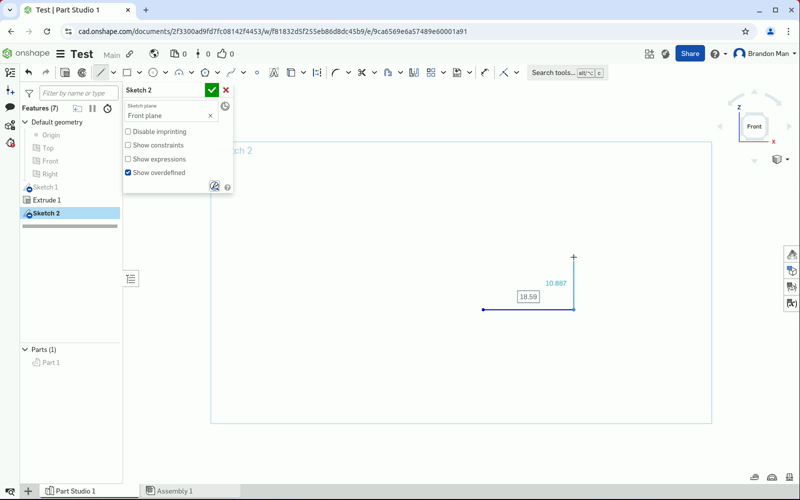
key_down(shift)
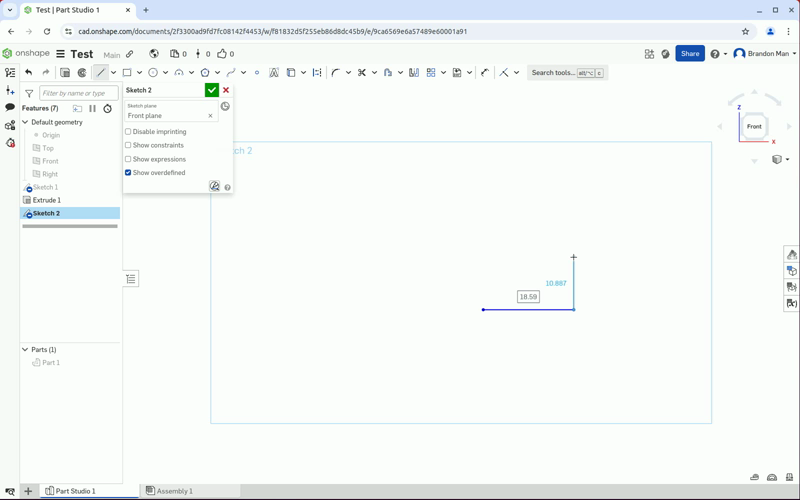
mouse_move(483, 256)
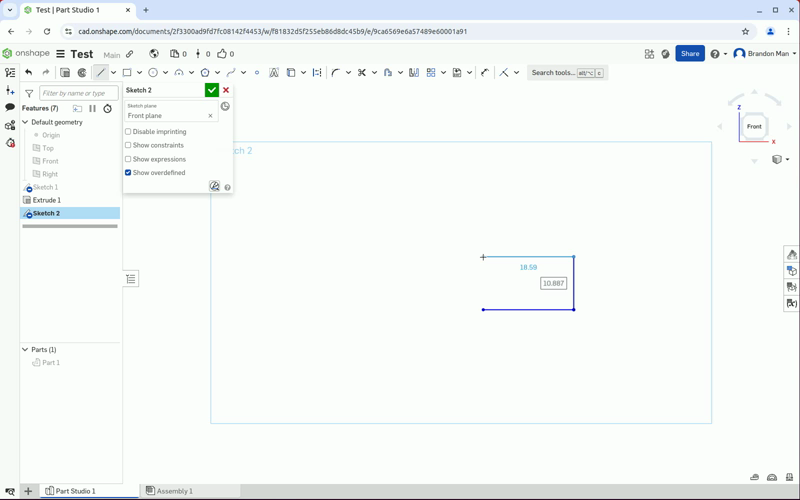
click(483, 256)
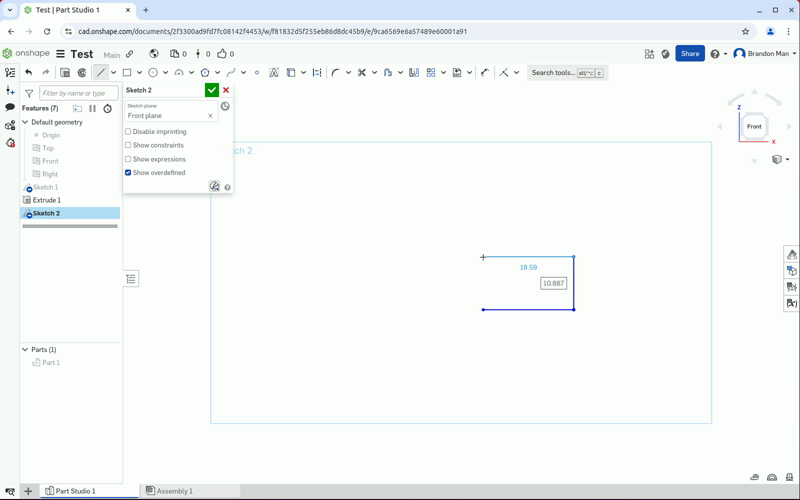
key_up(shift)
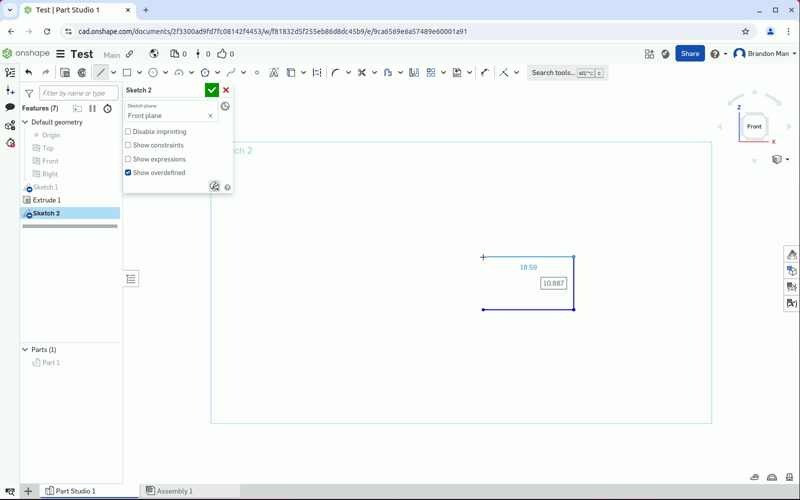
key(esc)
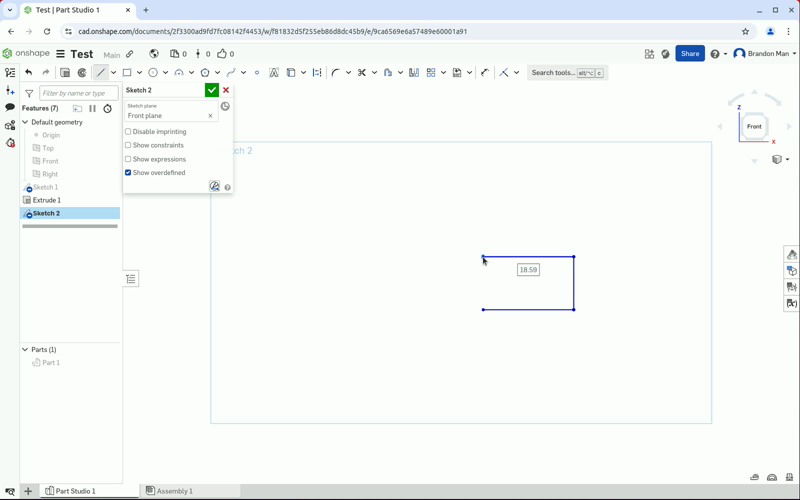
key(a)
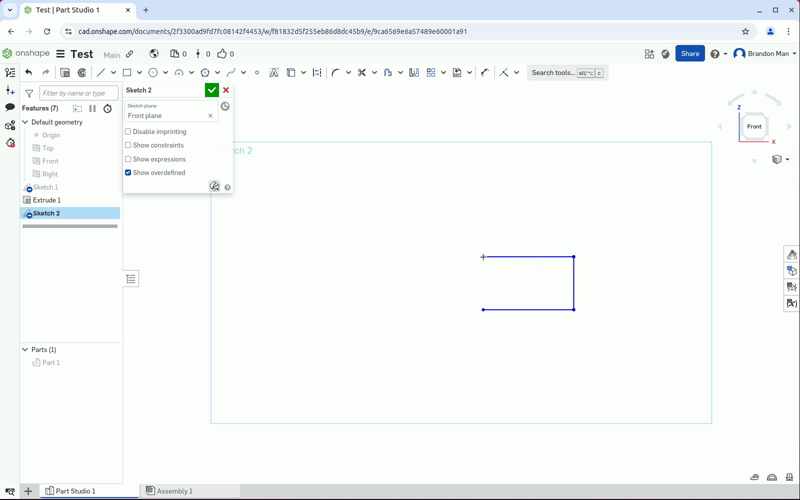
mouse_move(483, 256)
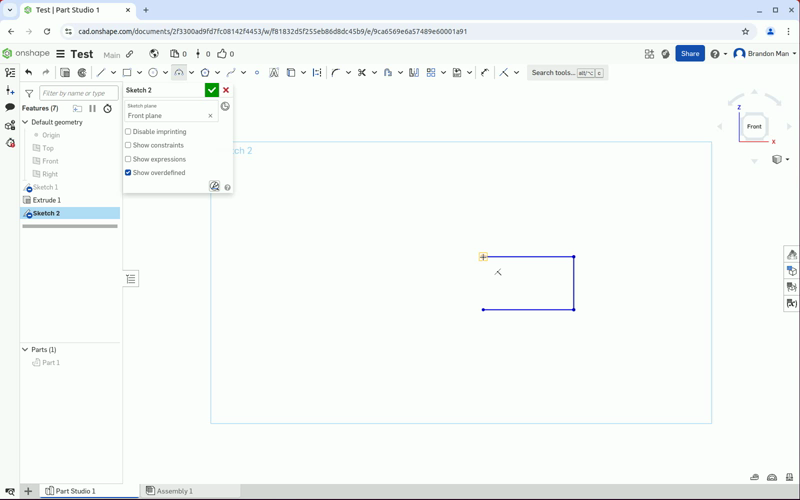
click(483, 256)
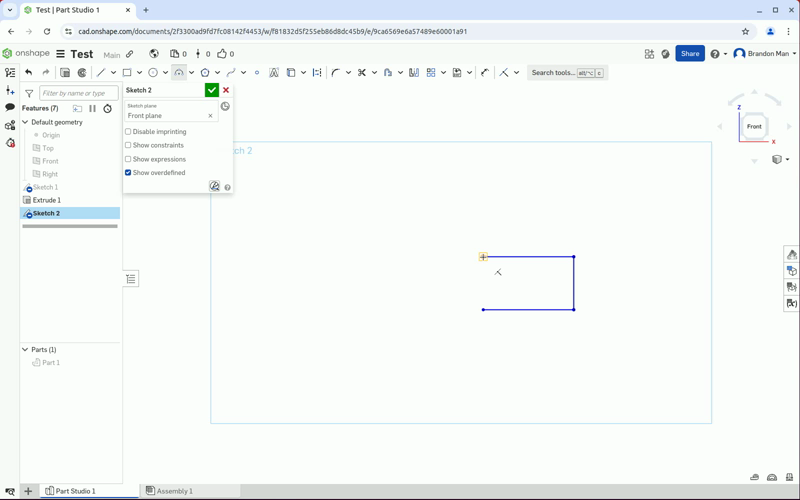
mouse_move(483, 309)
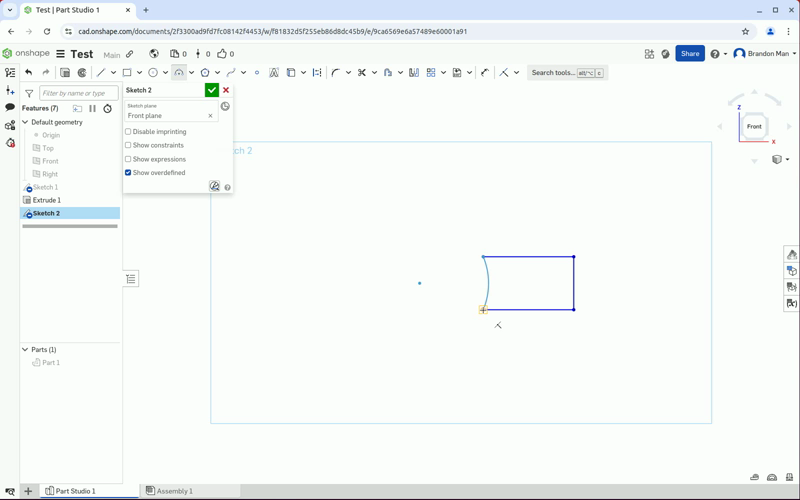
click(483, 309)
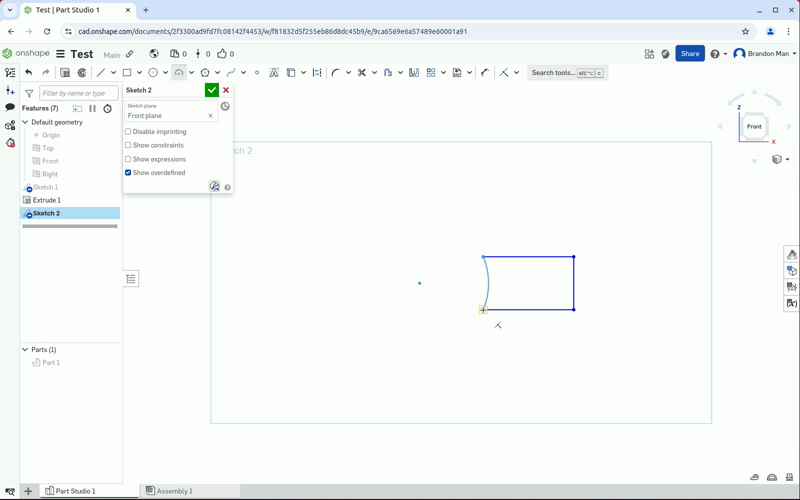
key_down(shift)
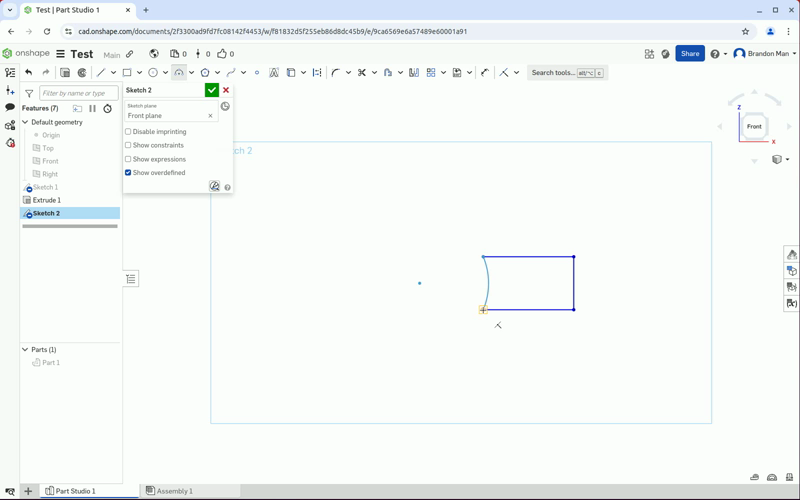
mouse_move(495, 283)
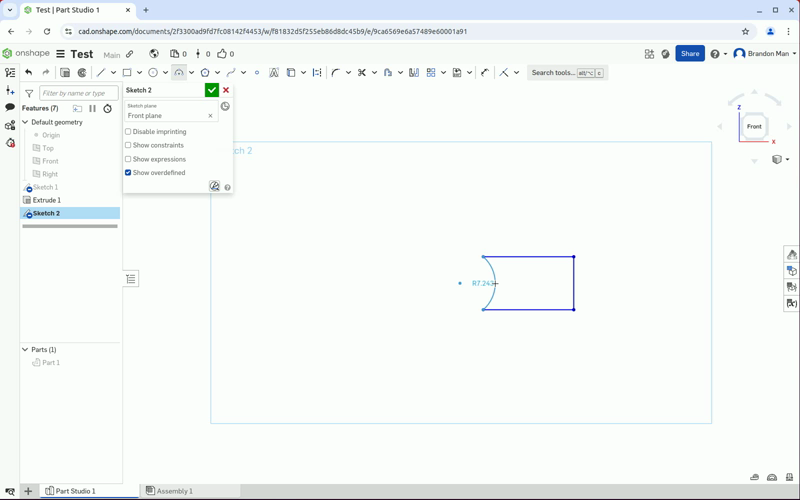
click(495, 283)
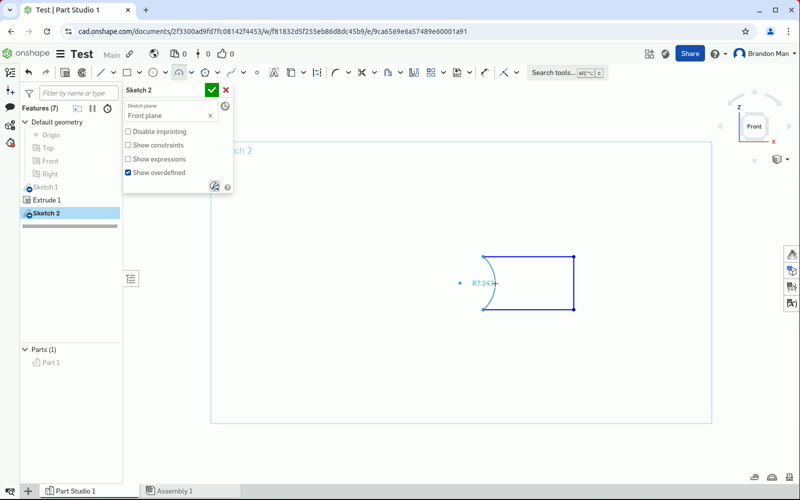
key_up(shift)
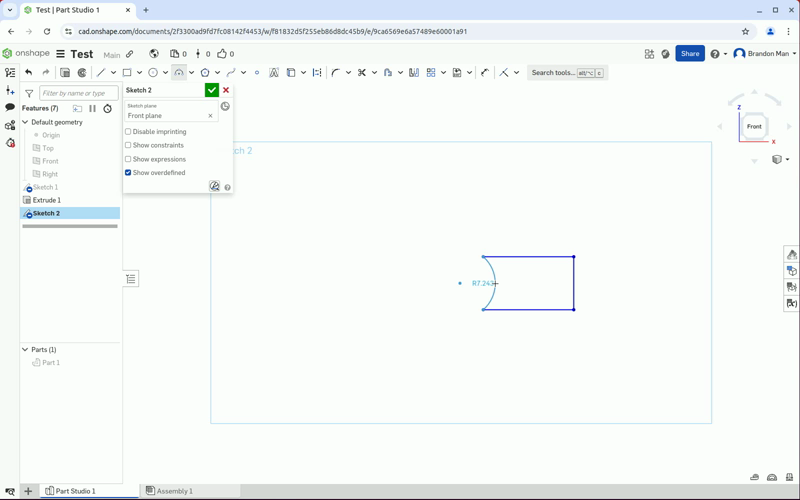
key(esc)
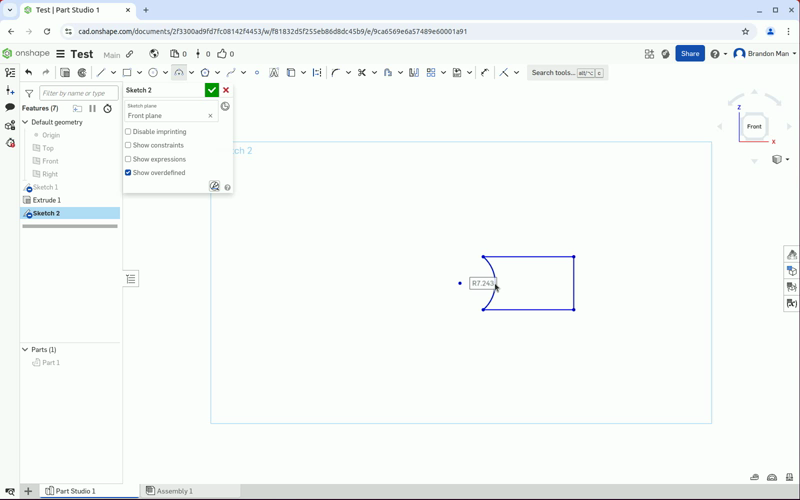
mouse_move(523, 261)
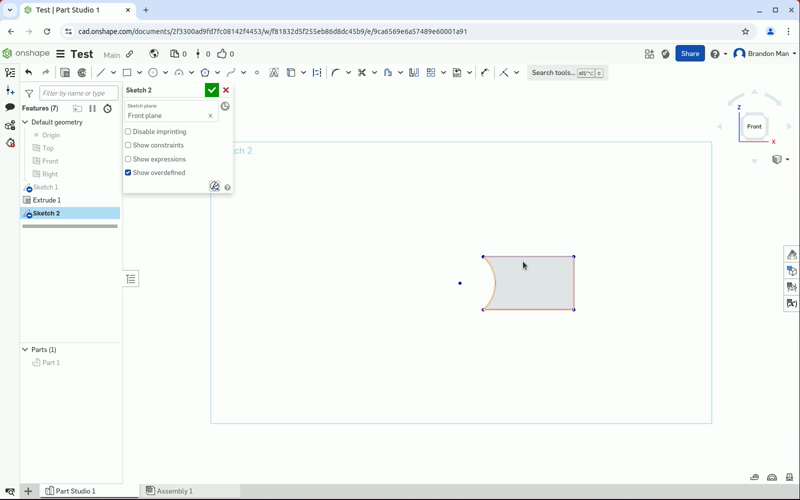
click(523, 261)
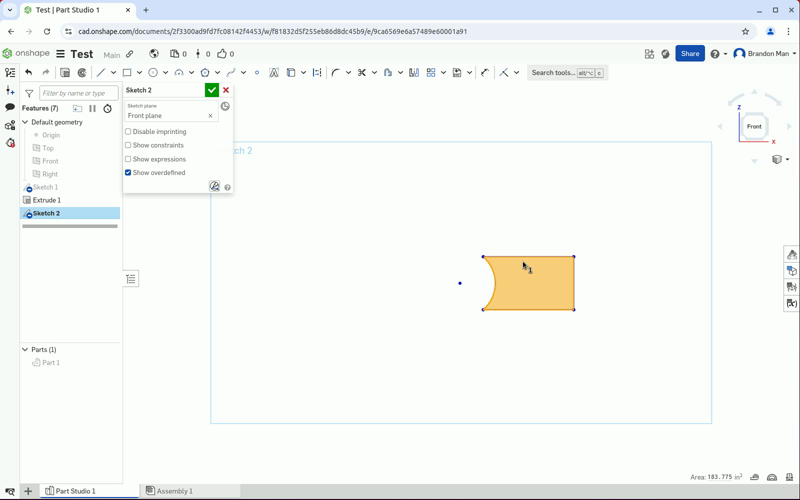
mouse_move(73, 352)
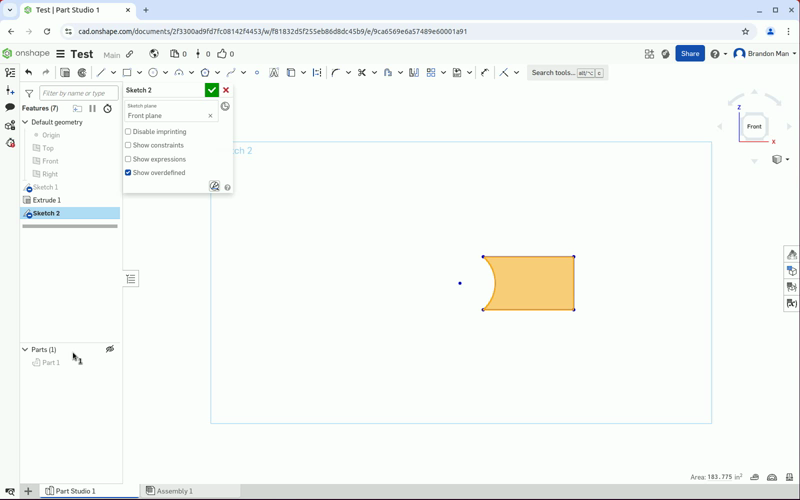
key(shift+y)
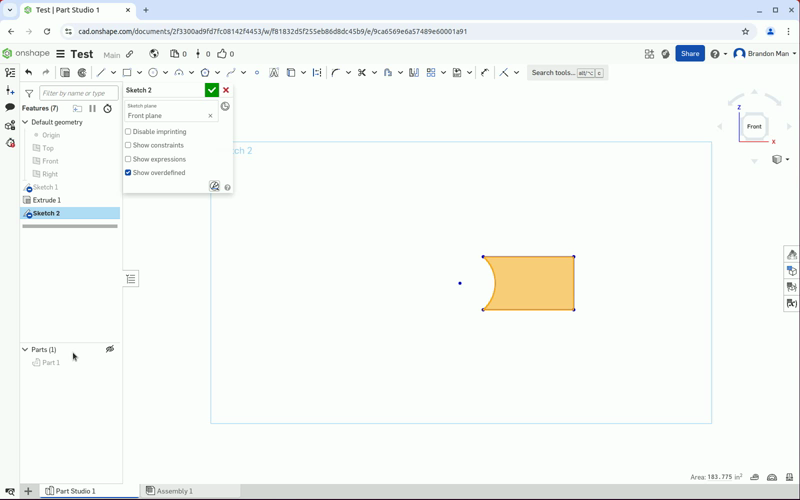
key(shift+e)
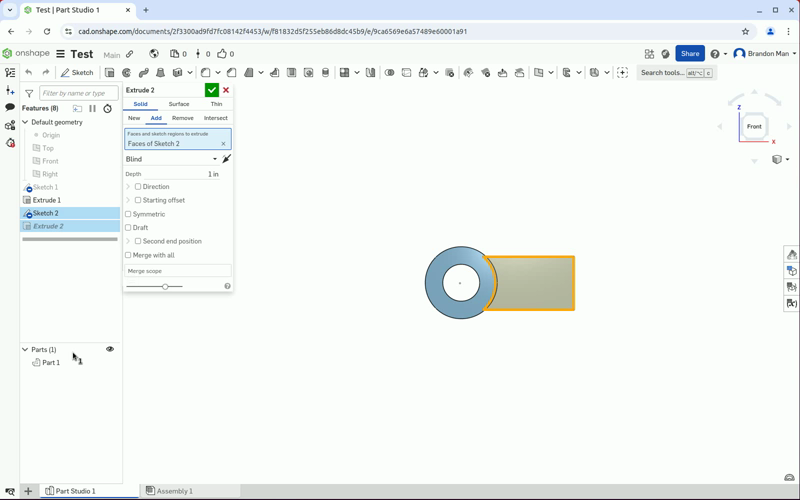
mouse_move(143, 106)
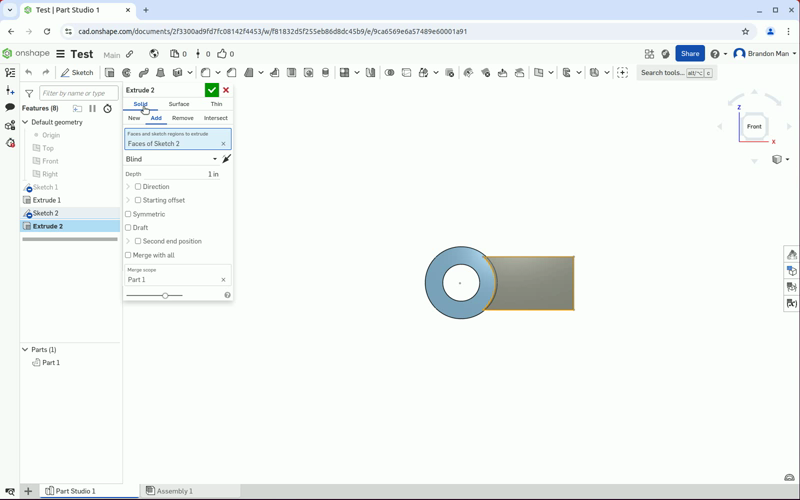
click(143, 106)
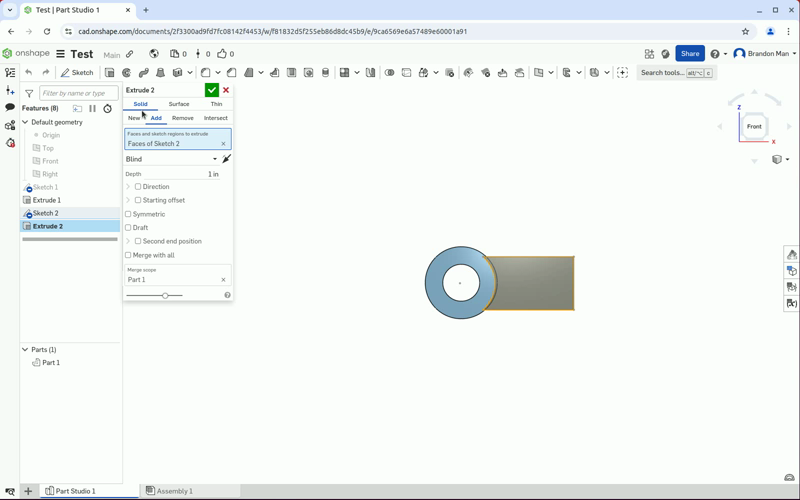
mouse_move(137, 120)
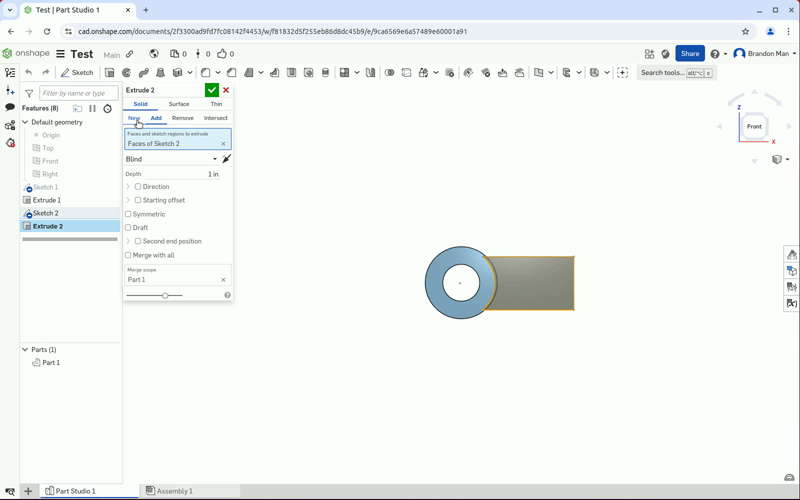
click(137, 120)
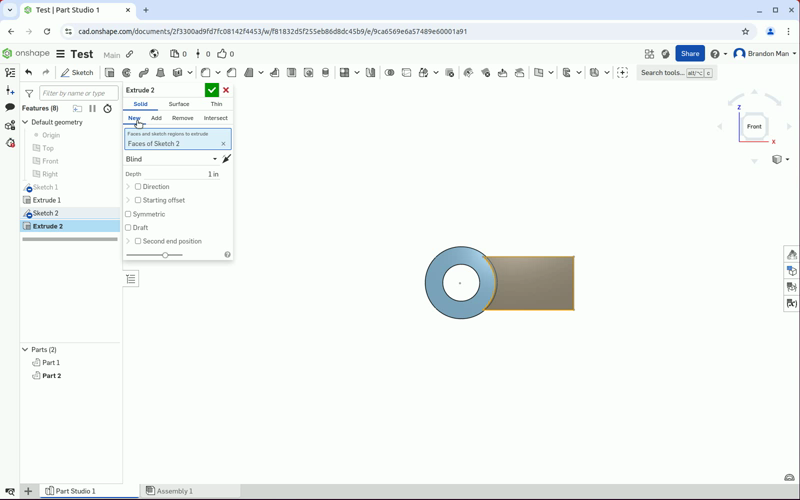
key(tab, 4)
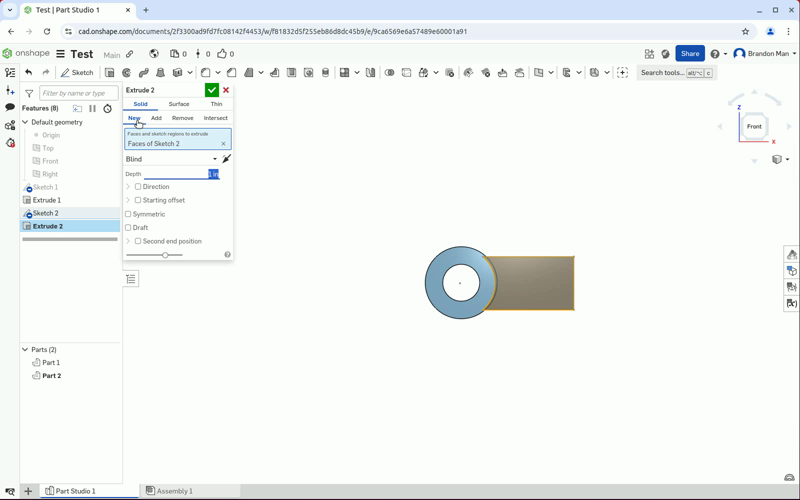
text(5.778)
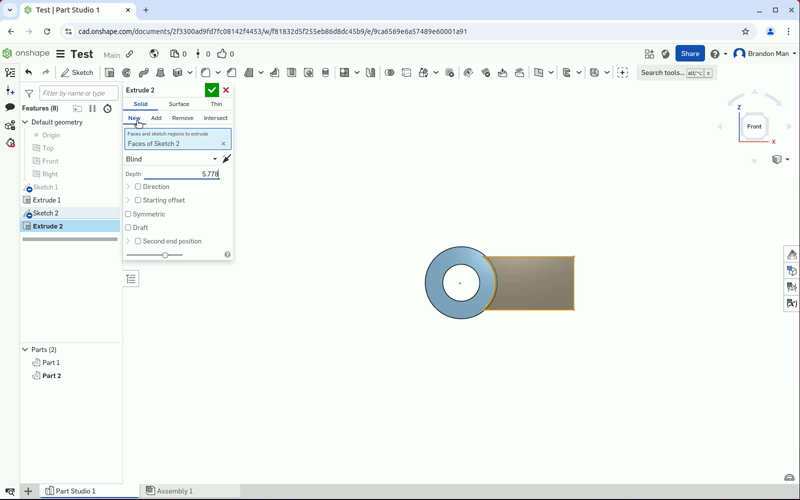
key(tab, 3)
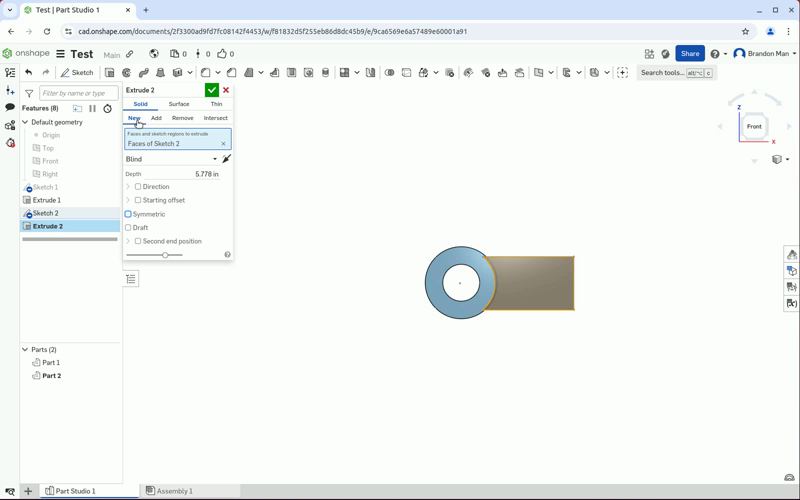
key(space)
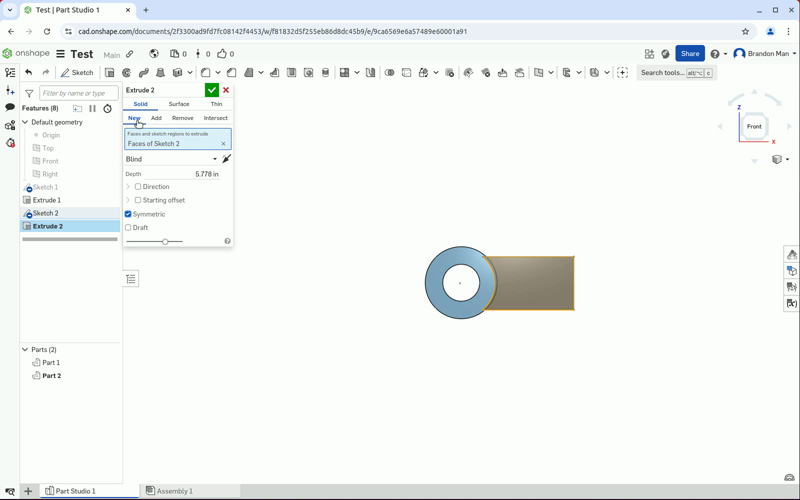
key(enter)
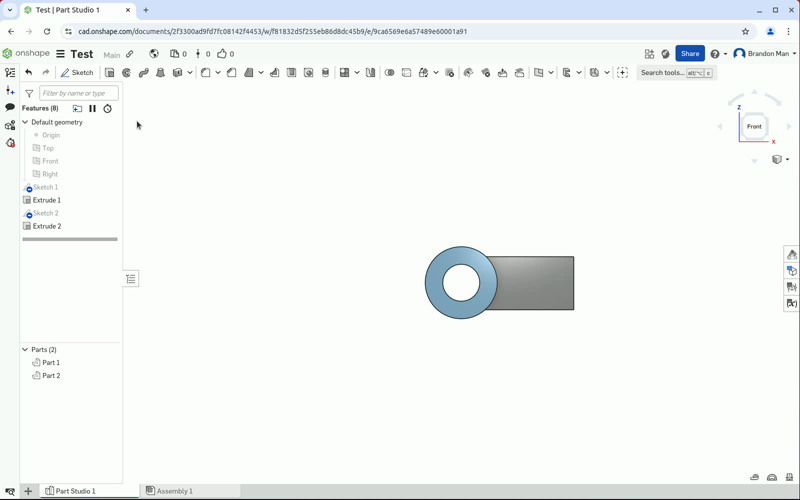
key(shift+h)
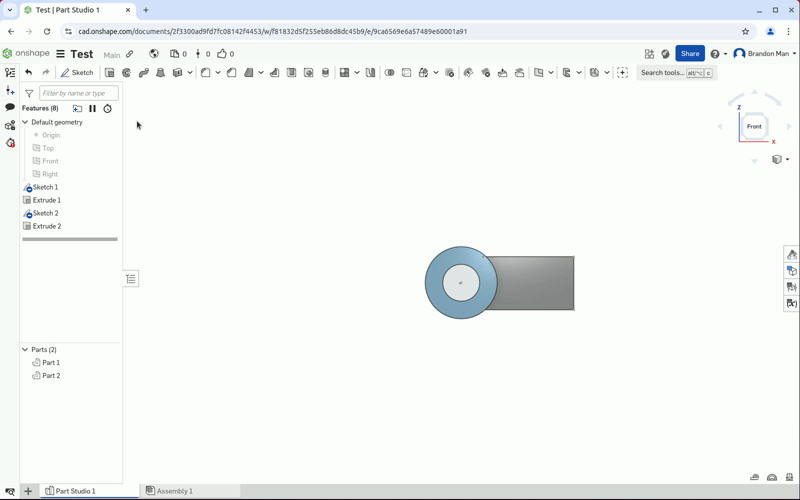
key(shift+h)
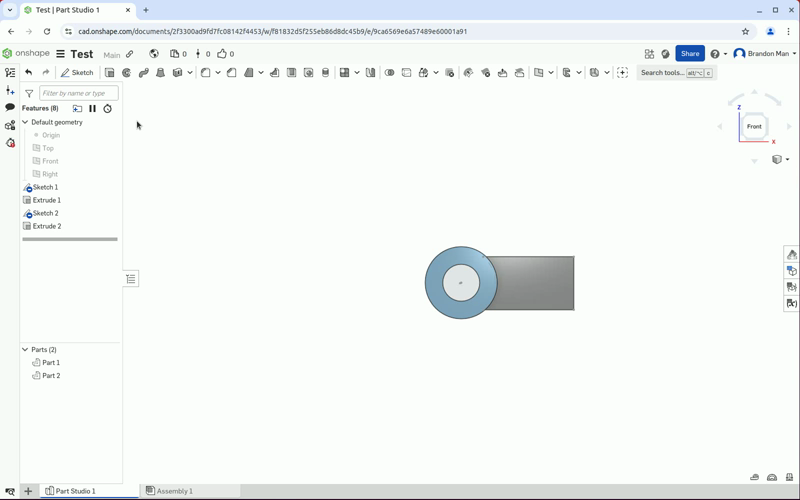
key(shift+7)
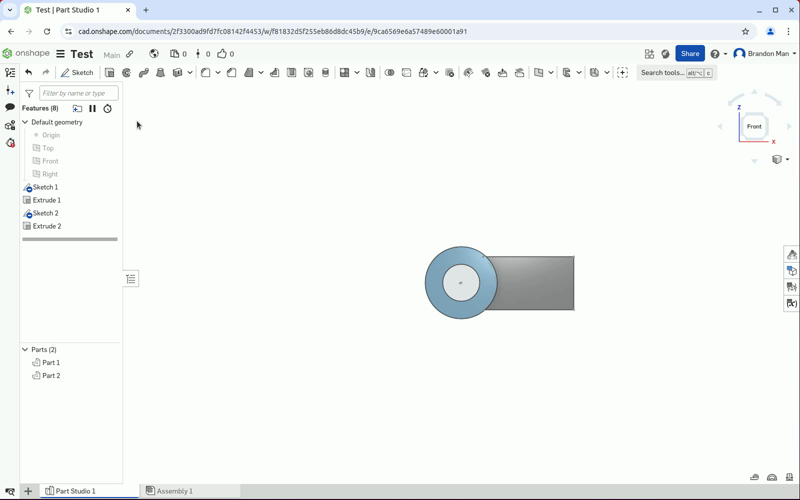
key(left, 2)
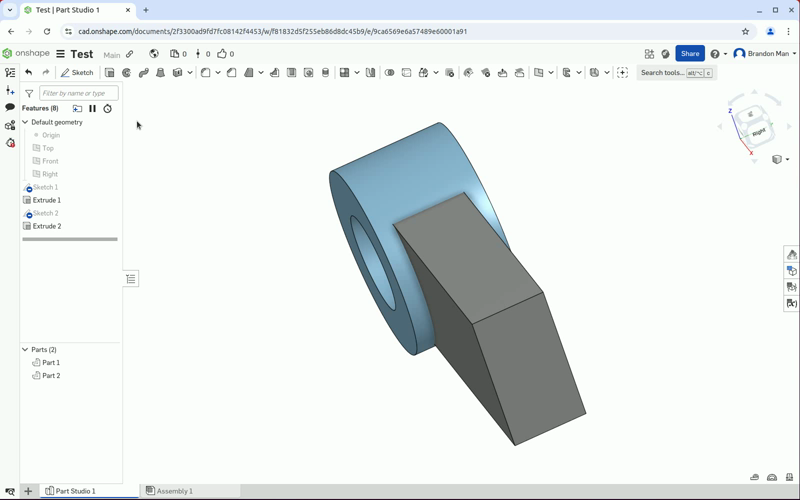
key(down, 2)
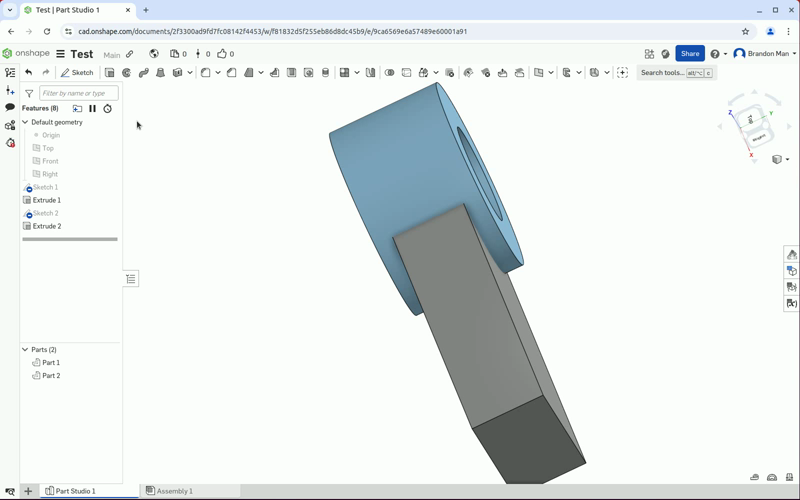
key(up, 2)
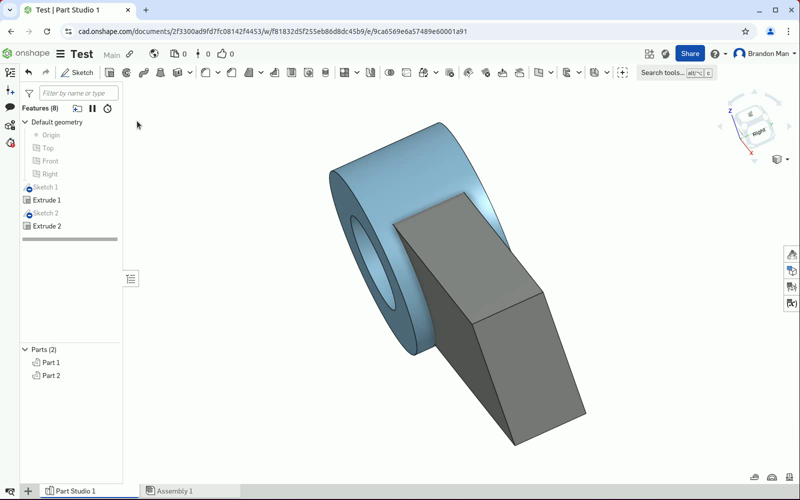
key(right, 2)
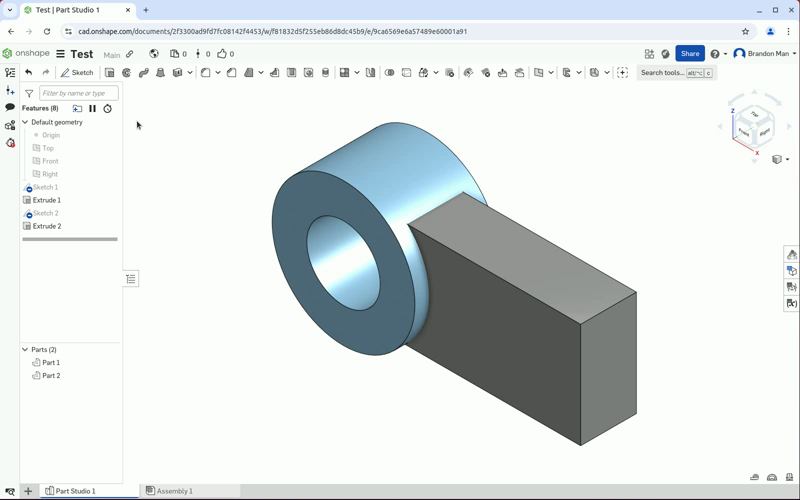
mouse_move(73, 189)
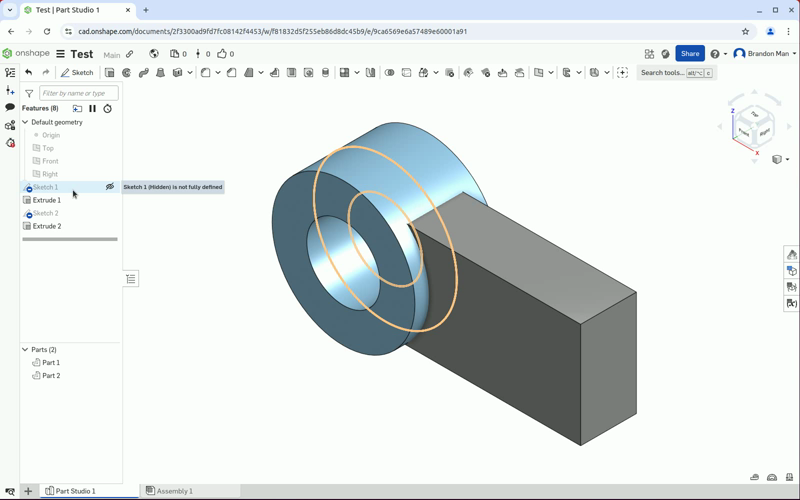
click(73, 189)